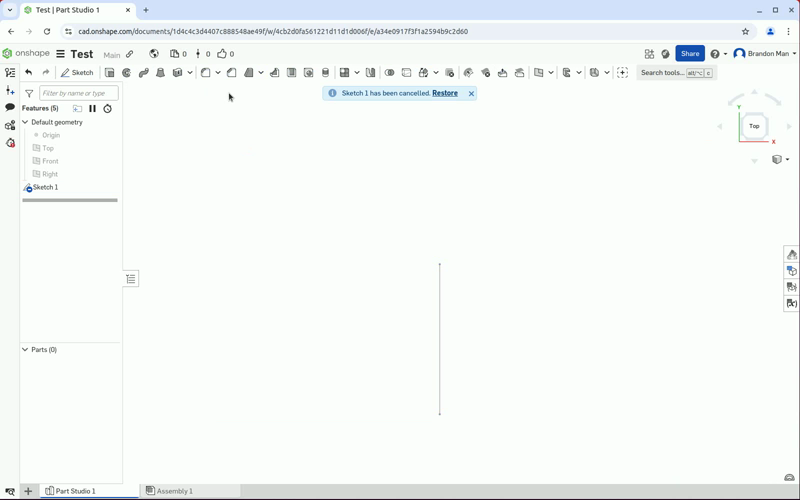
key(shift+h)
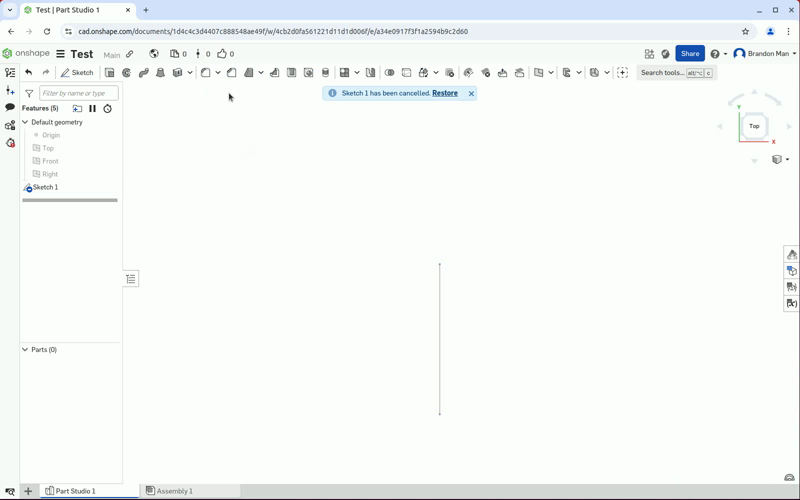
key(shift+s)
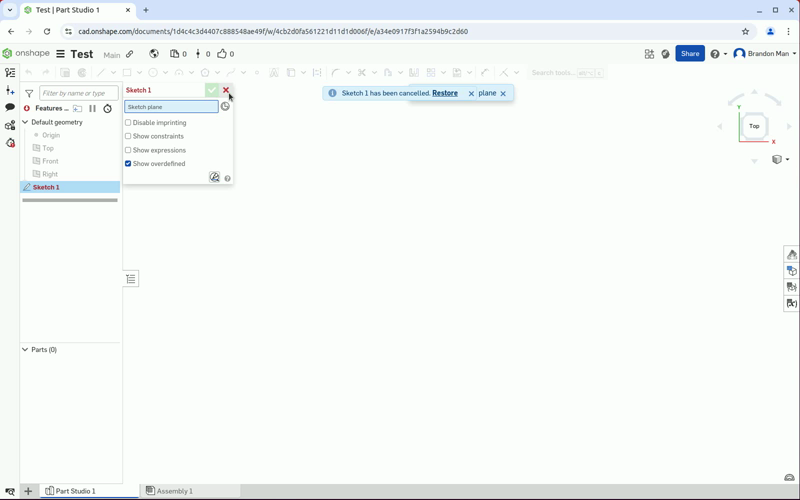
mouse_move(73, 150)
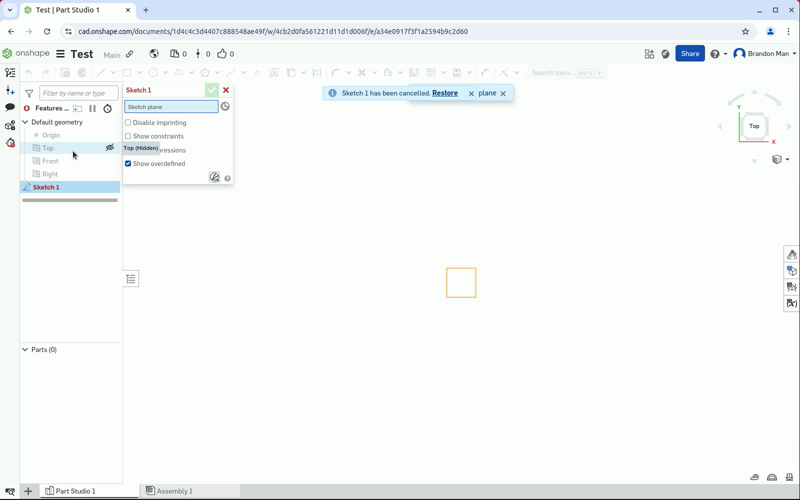
click(73, 150)
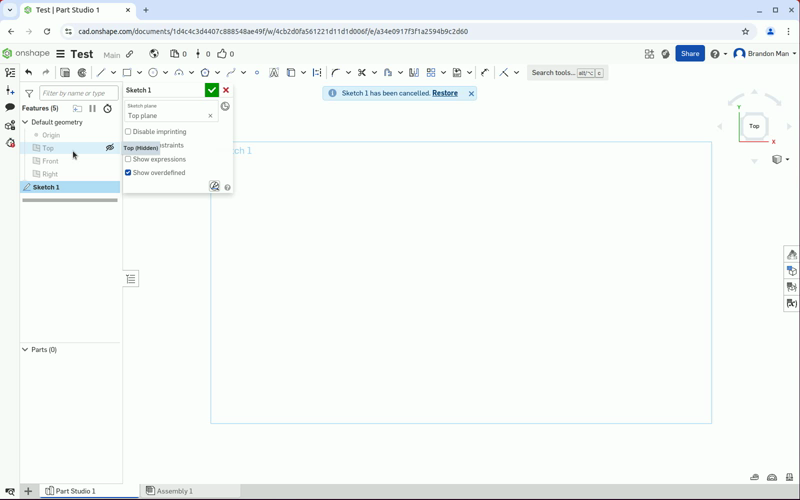
mouse_move(73, 352)
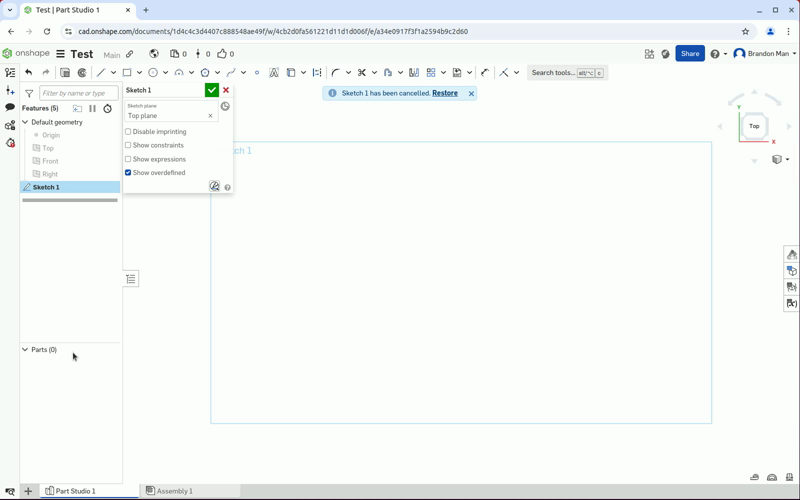
key(y)
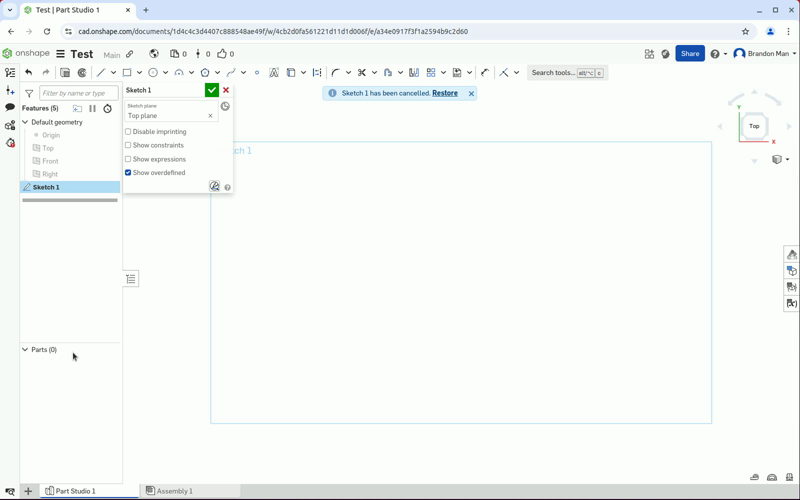
key(c)
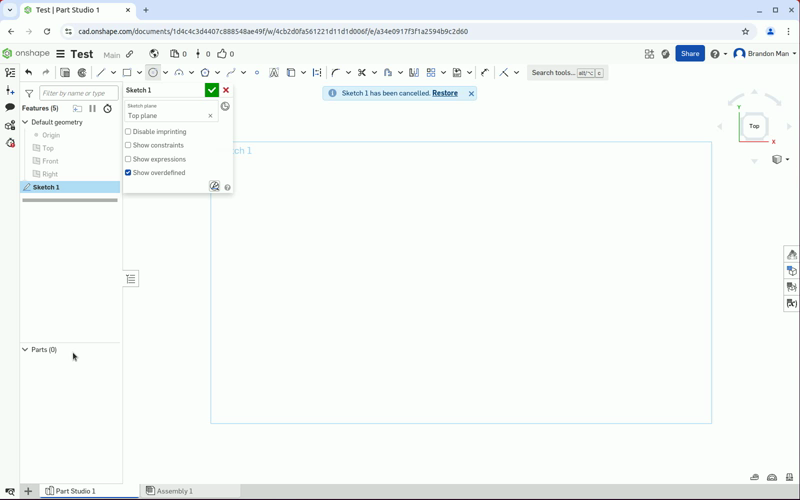
key_down(shift)
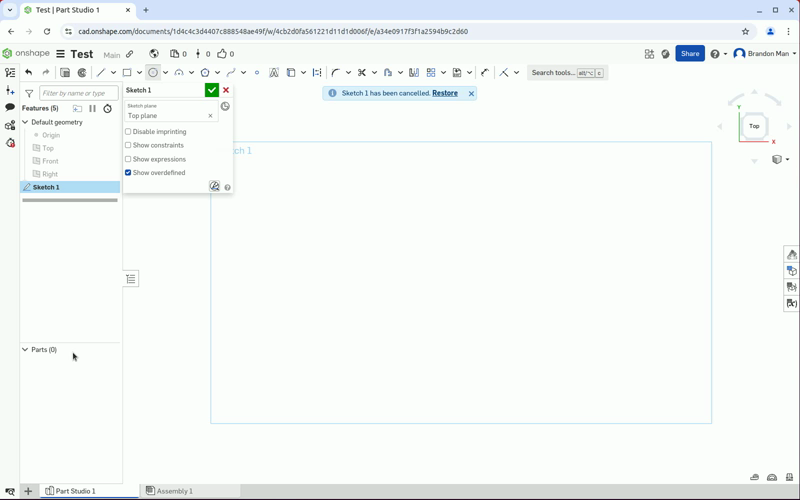
mouse_move(355, 230)
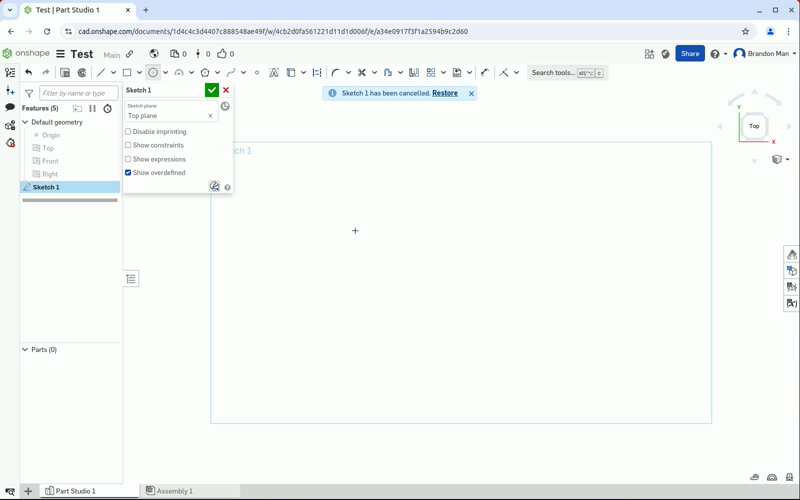
click(355, 230)
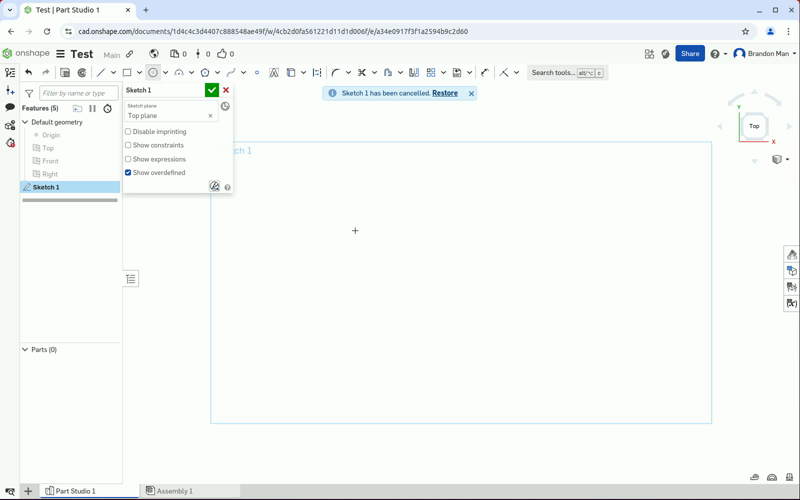
key_up(shift)
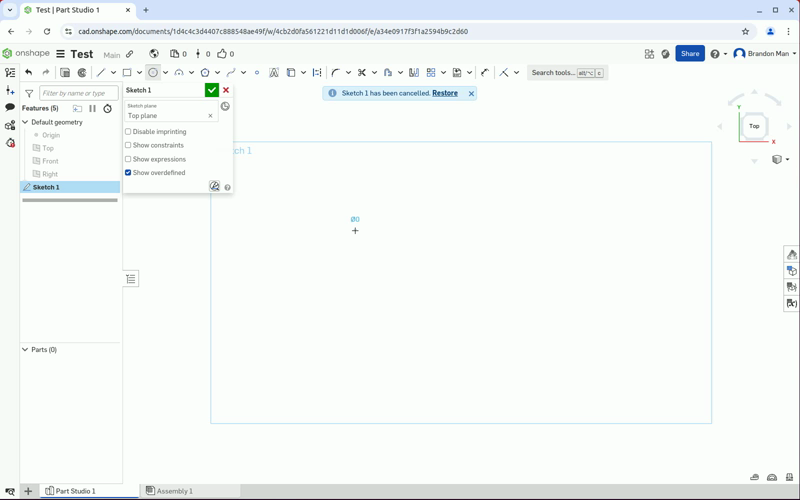
mouse_move(362, 230)
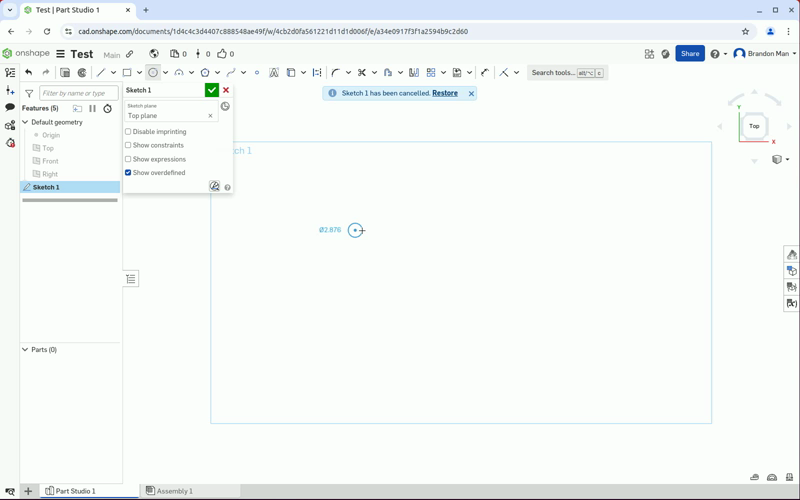
click(362, 230)
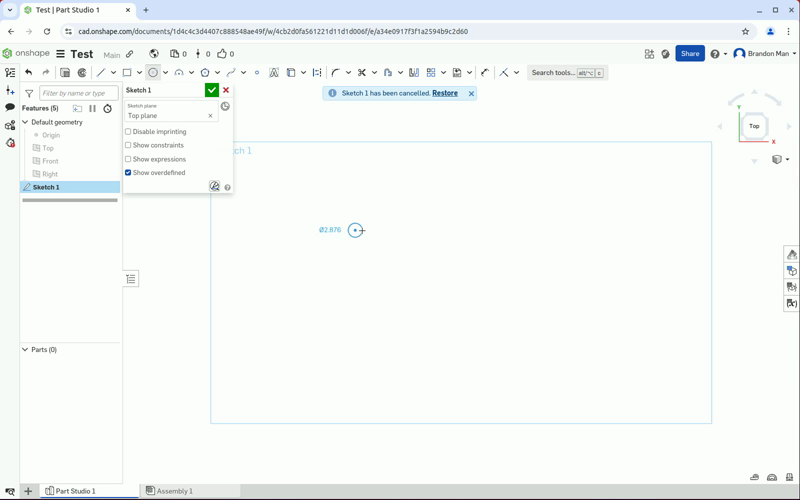
key(esc)
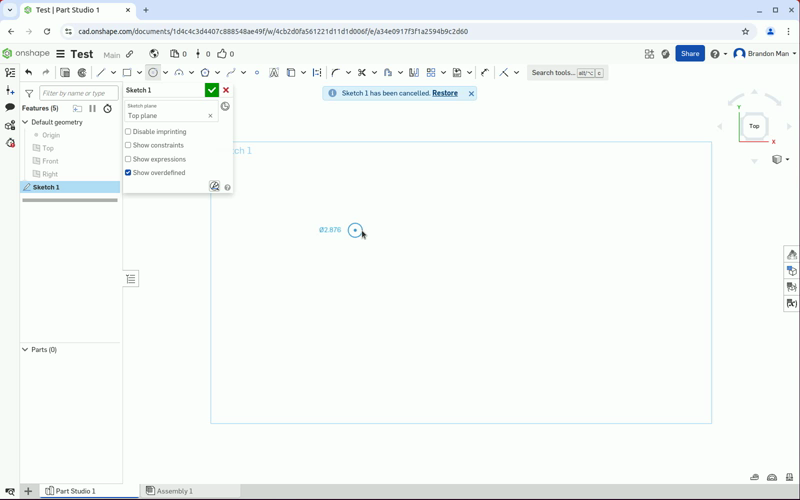
mouse_move(350, 229)
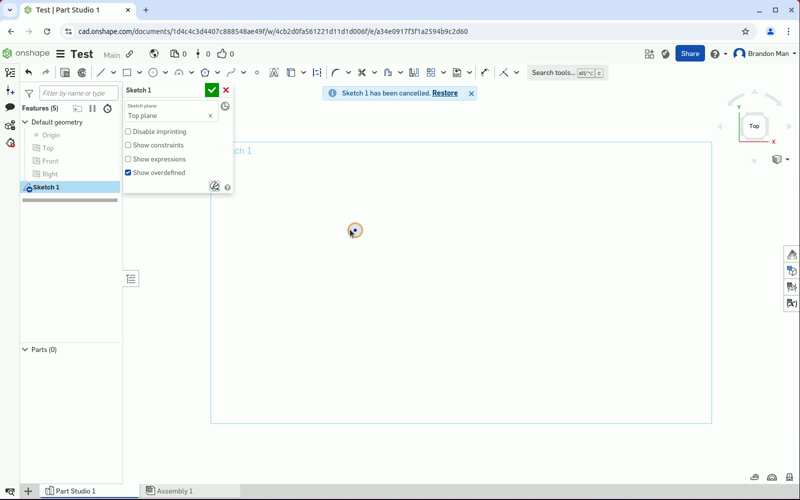
scroll(6)
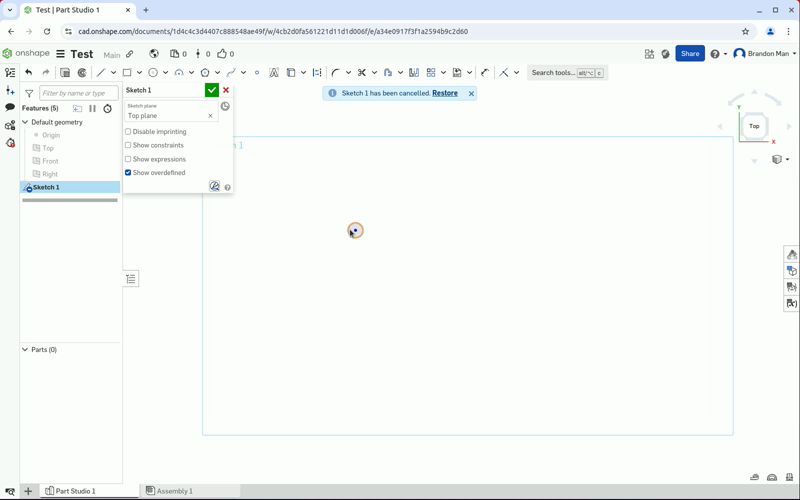
scroll(6)
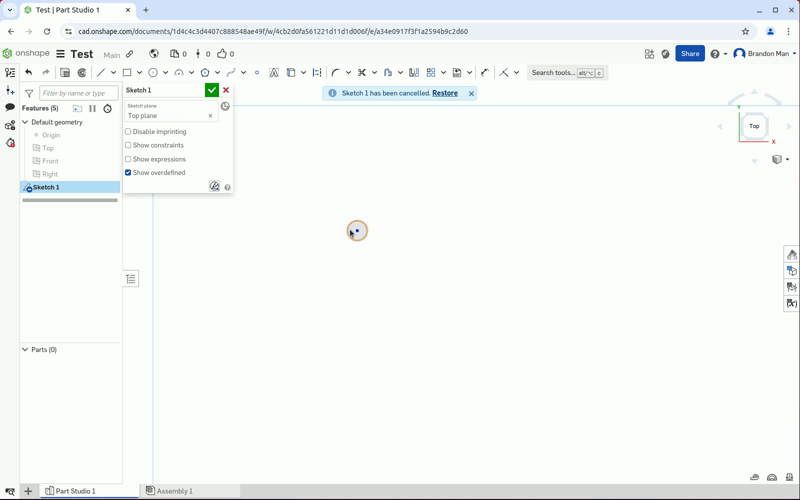
scroll(6)
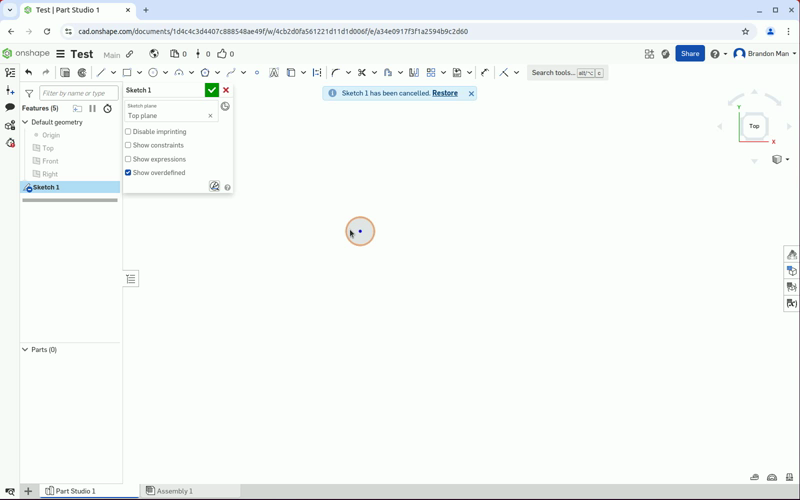
scroll(6)
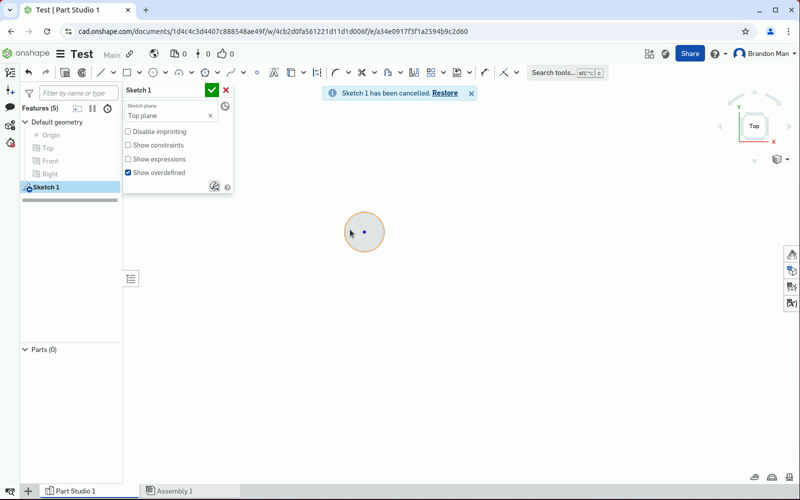
scroll(6)
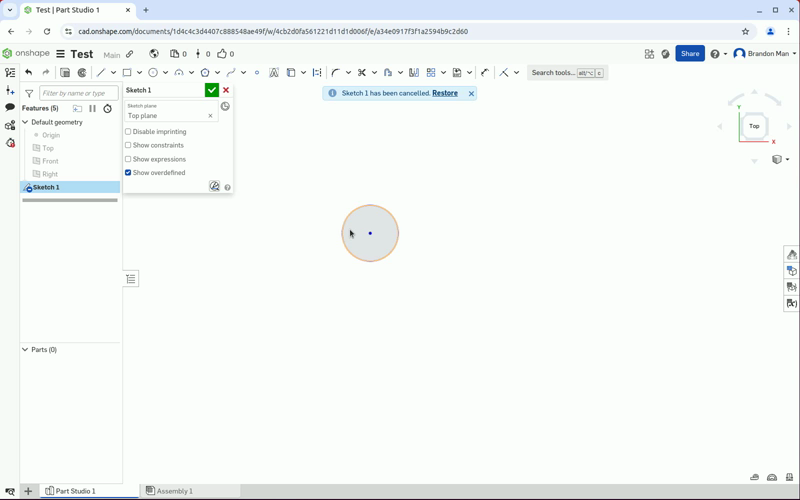
scroll(6)
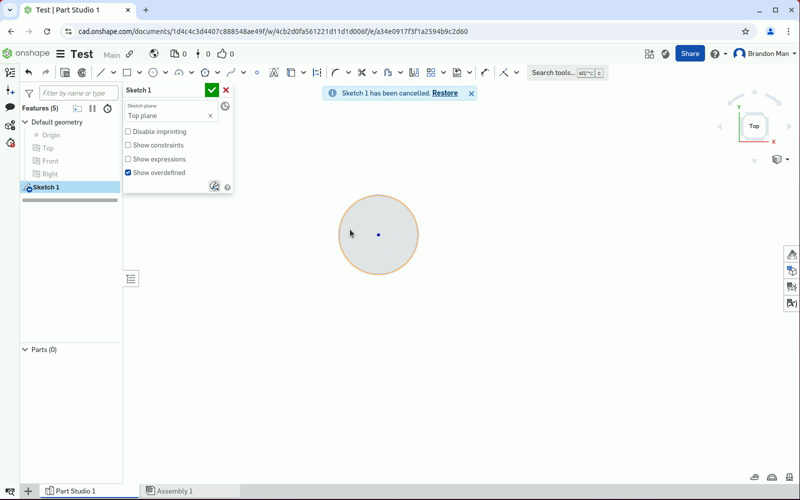
scroll(6)
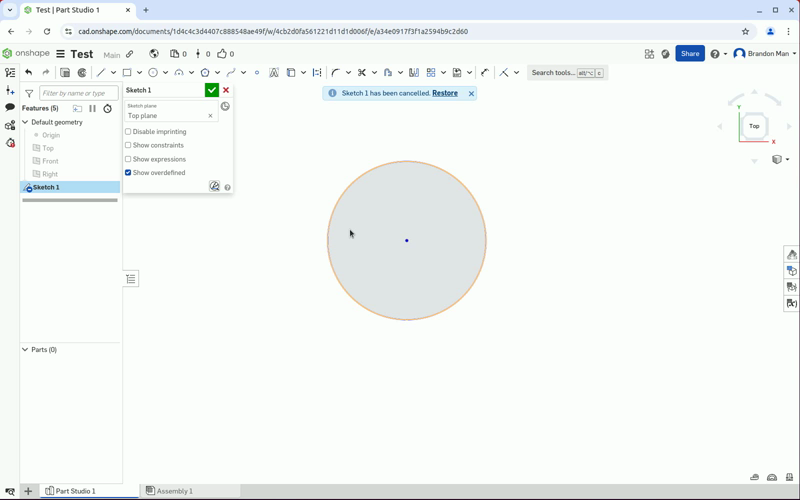
click(350, 229)
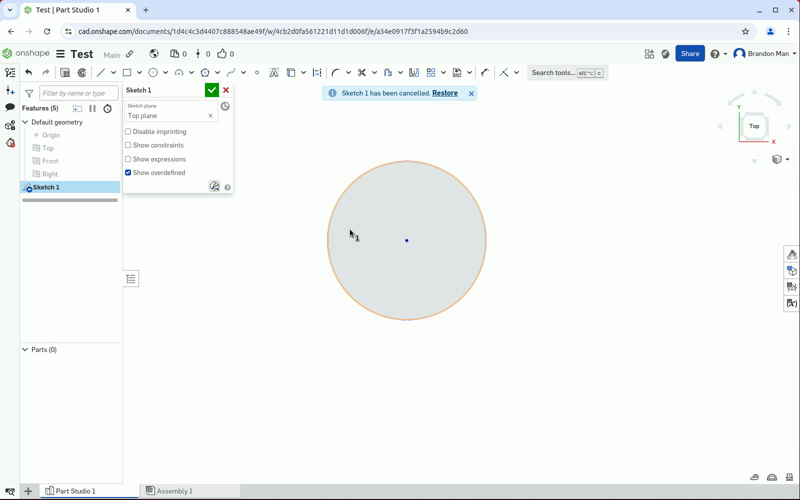
scroll(-6)
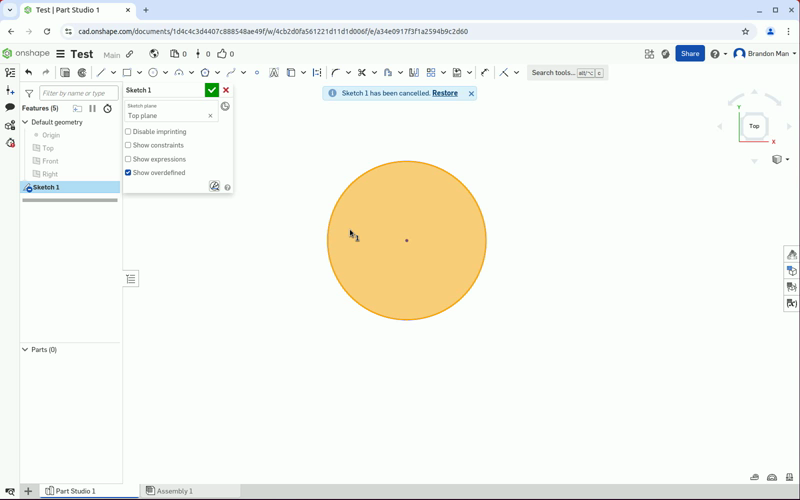
scroll(-6)
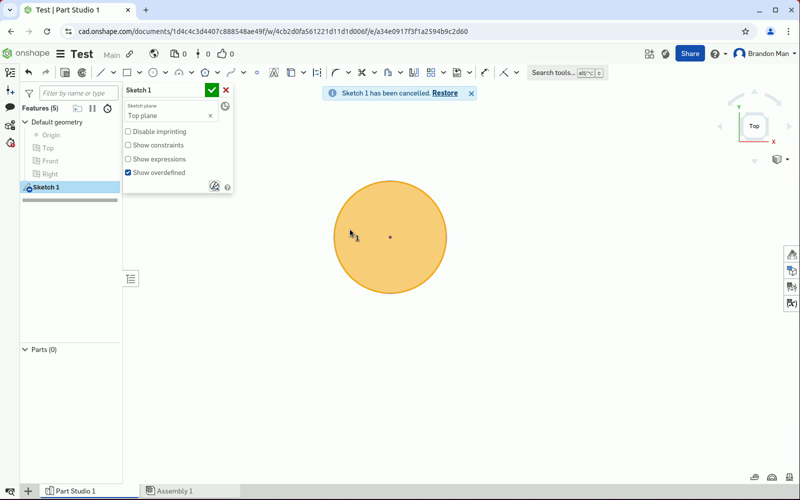
scroll(-6)
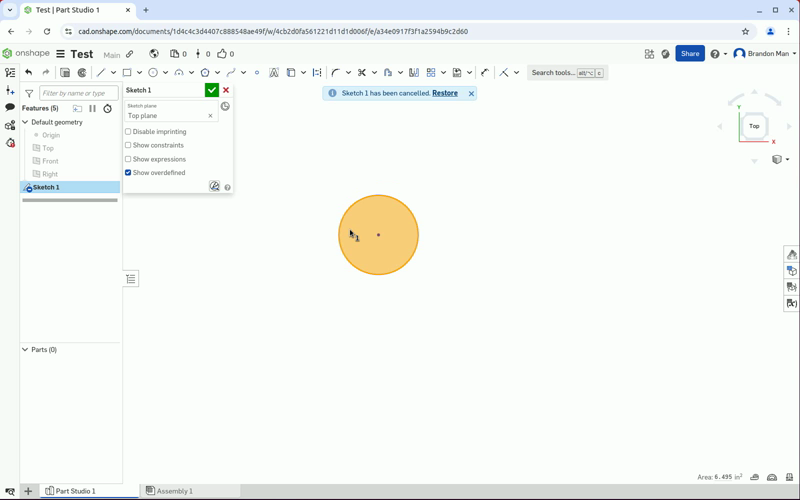
scroll(-6)
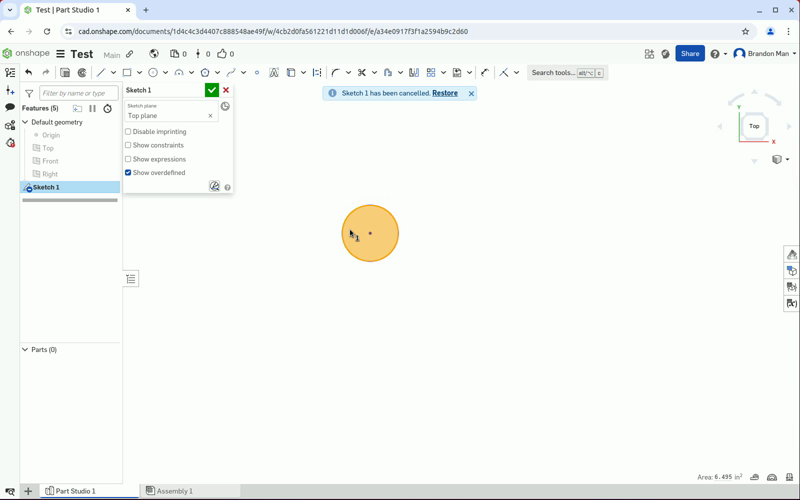
scroll(-6)
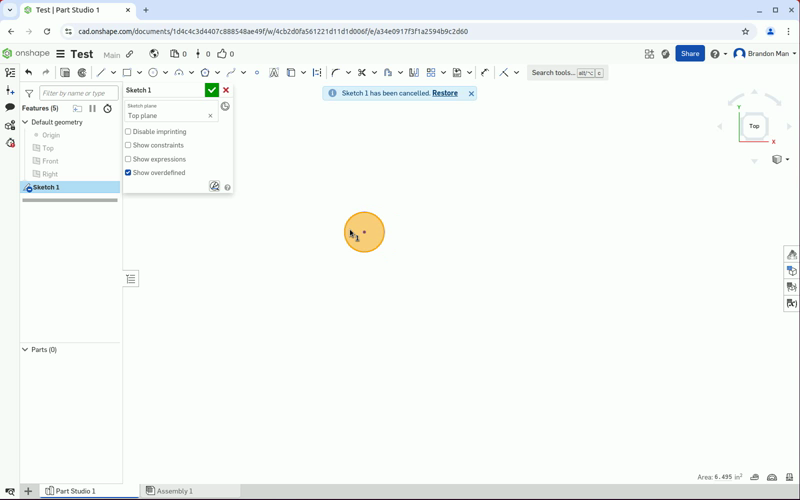
scroll(-6)
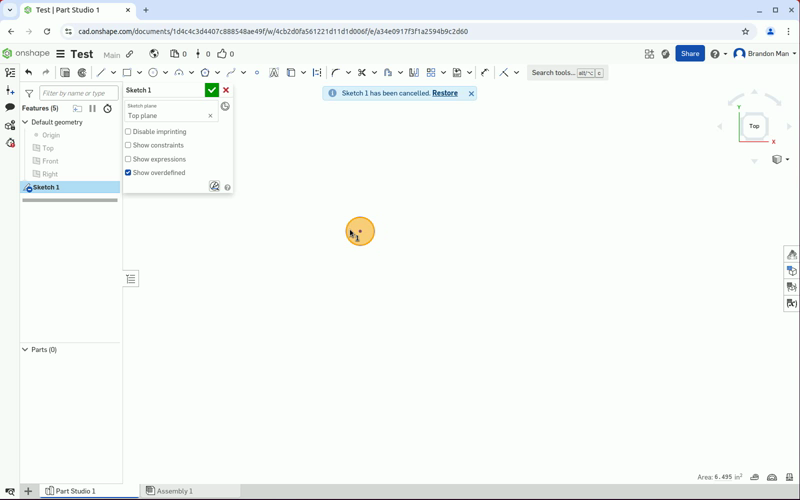
scroll(-6)
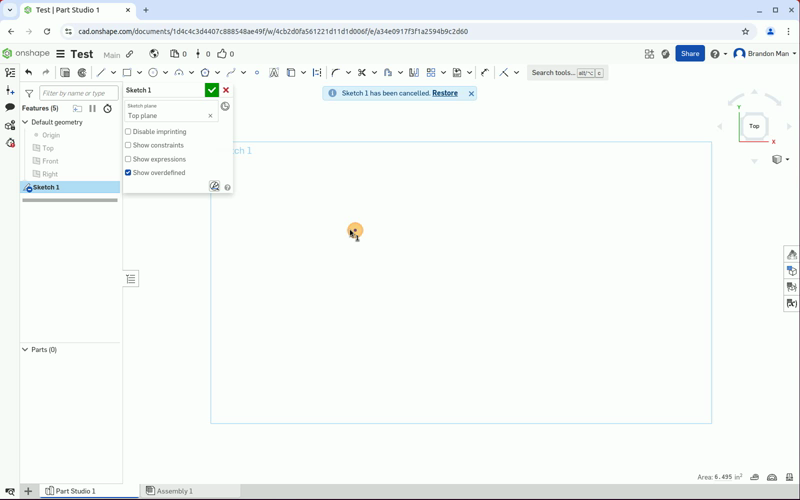
mouse_move(73, 352)
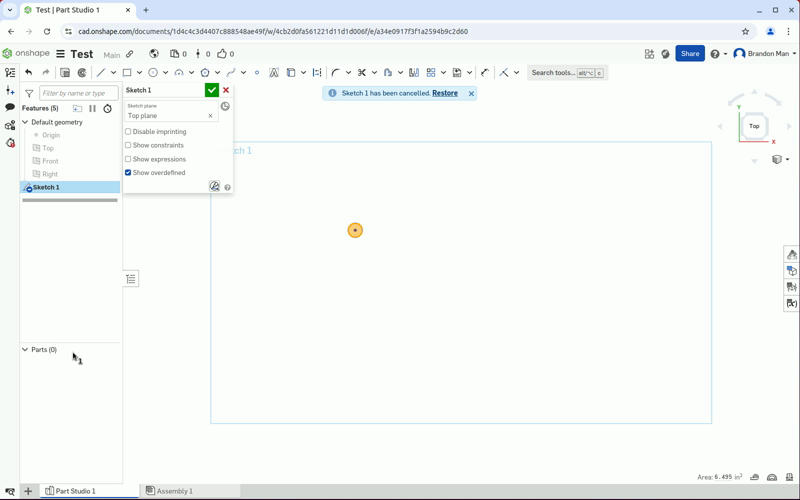
key(shift+y)
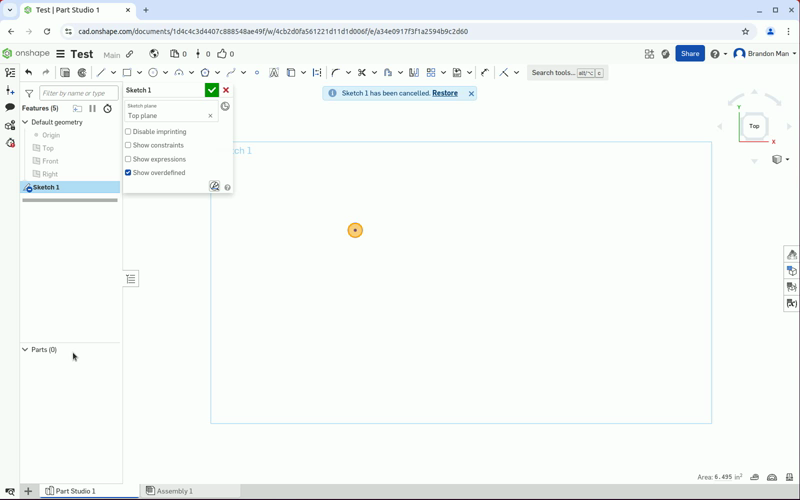
key(shift+e)
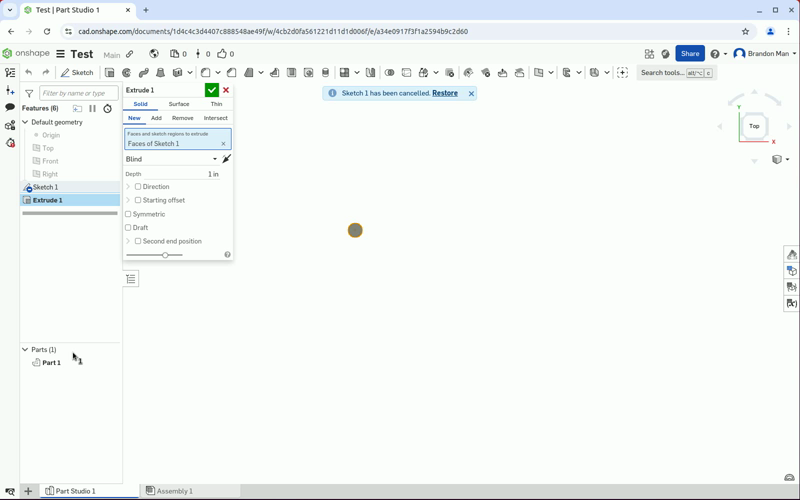
mouse_move(143, 106)
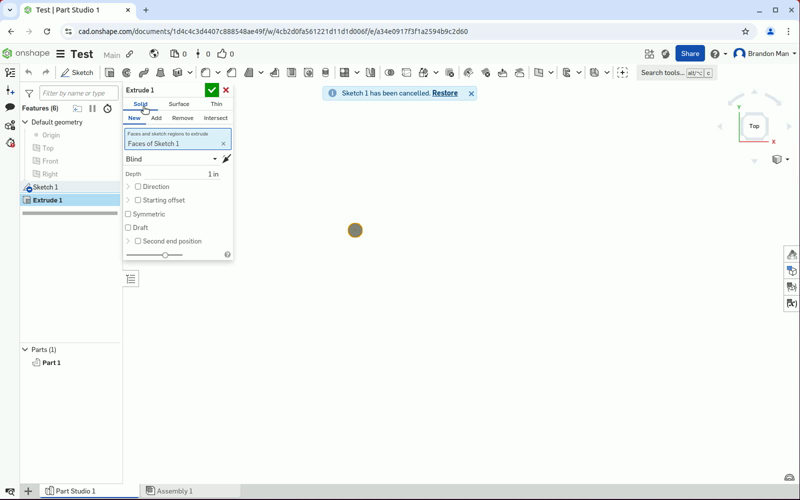
click(143, 106)
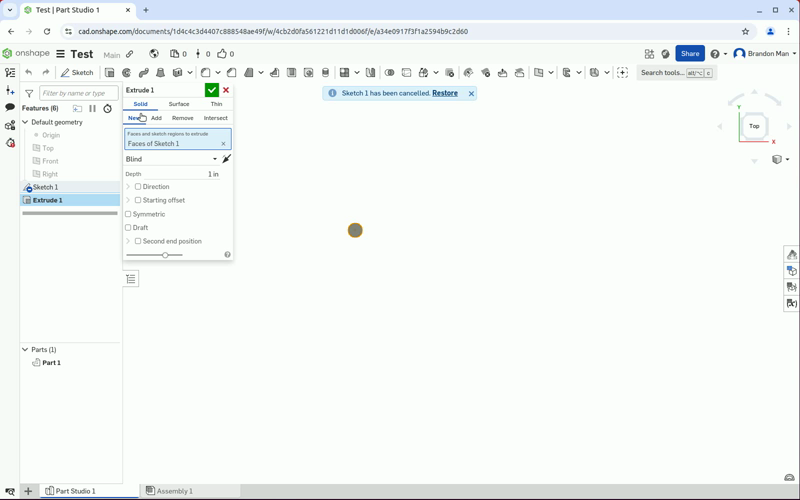
mouse_move(137, 120)
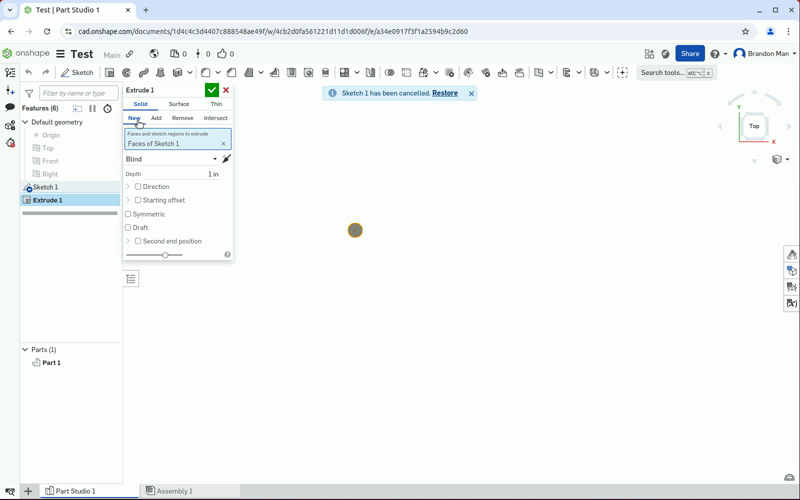
click(137, 120)
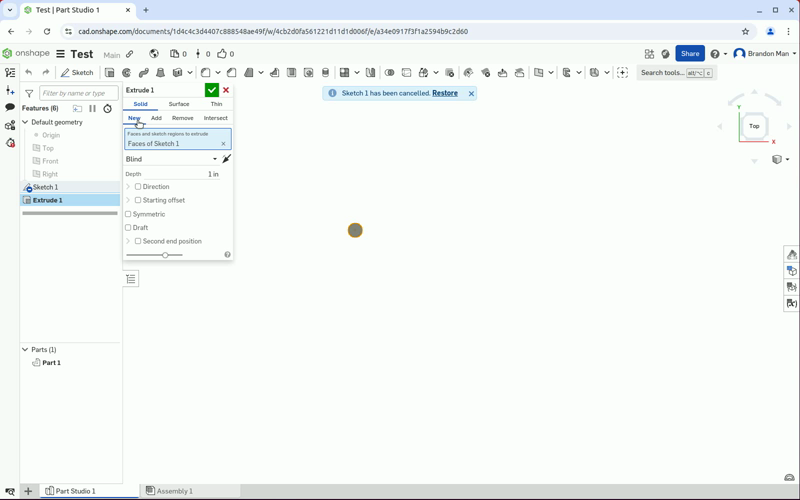
key(tab, 4)
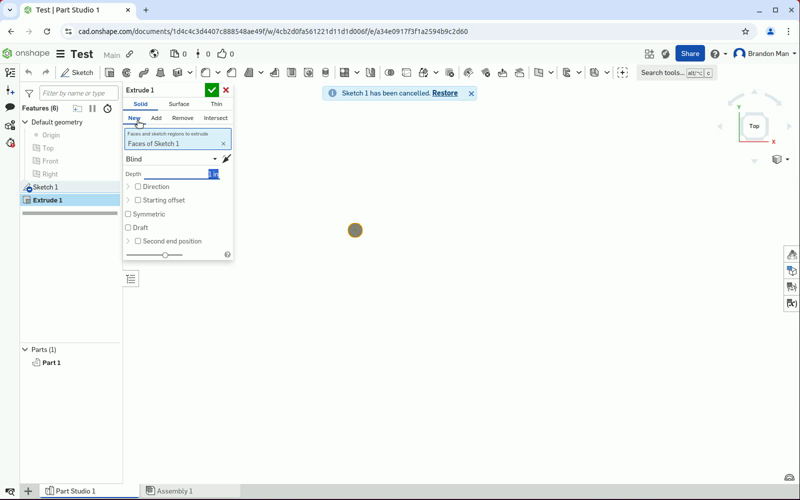
text(2.648)
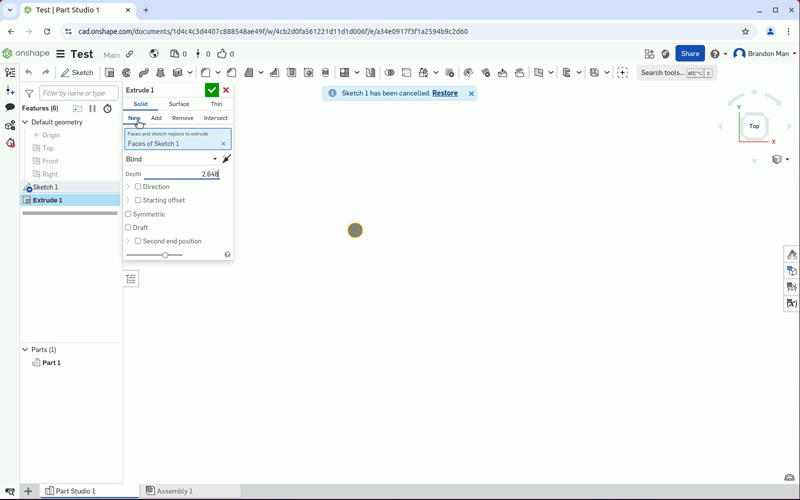
key(enter)
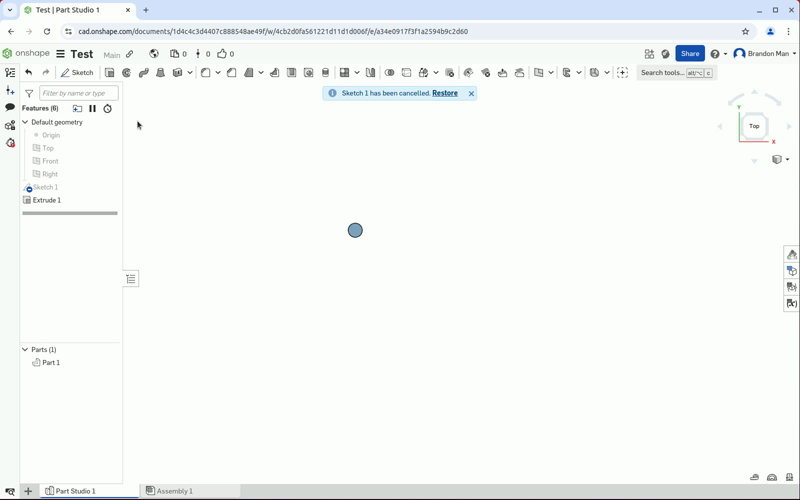
key(shift+h)
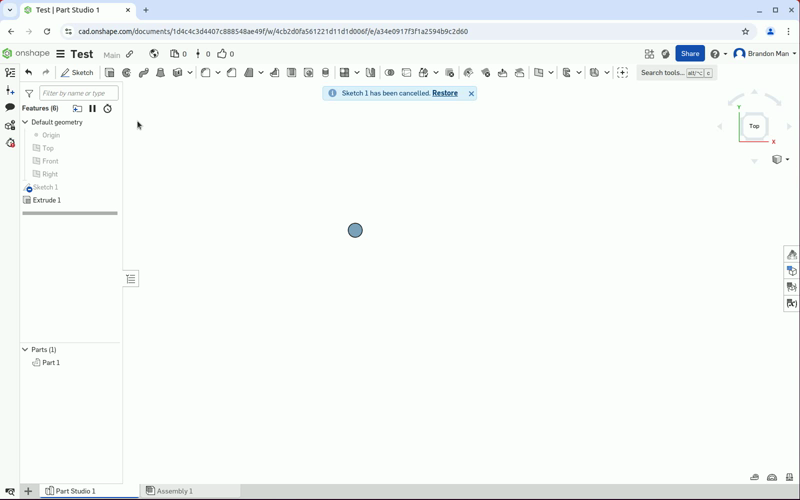
key(shift+h)
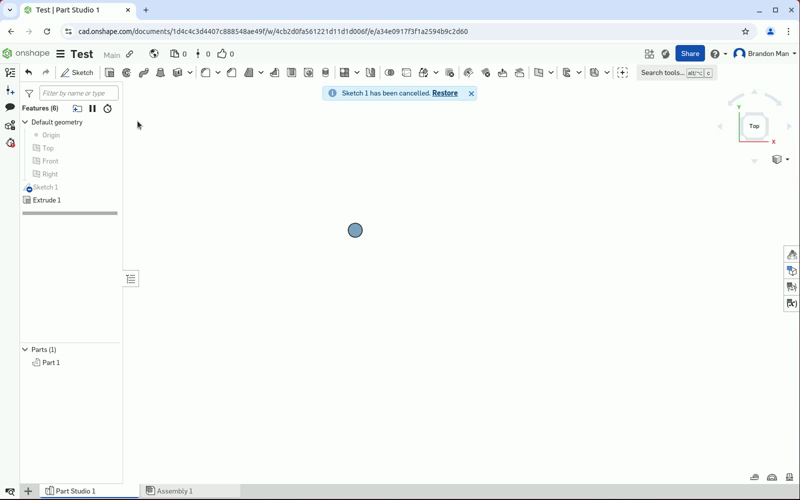
mouse_move(73, 189)
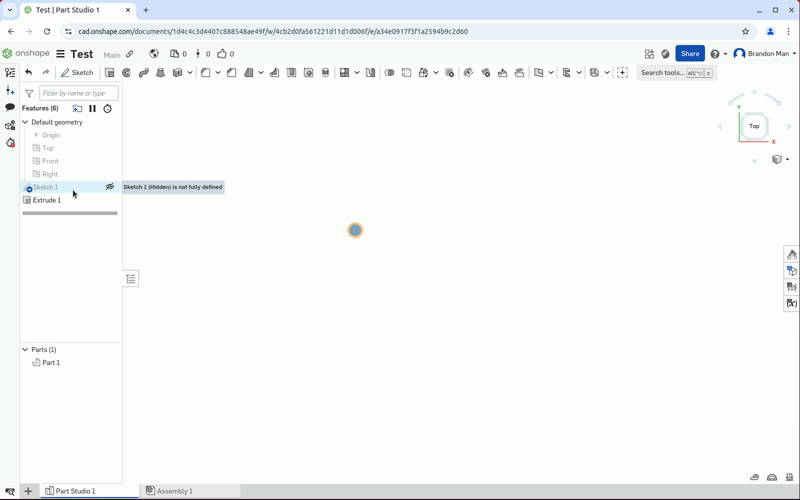
click(73, 189)
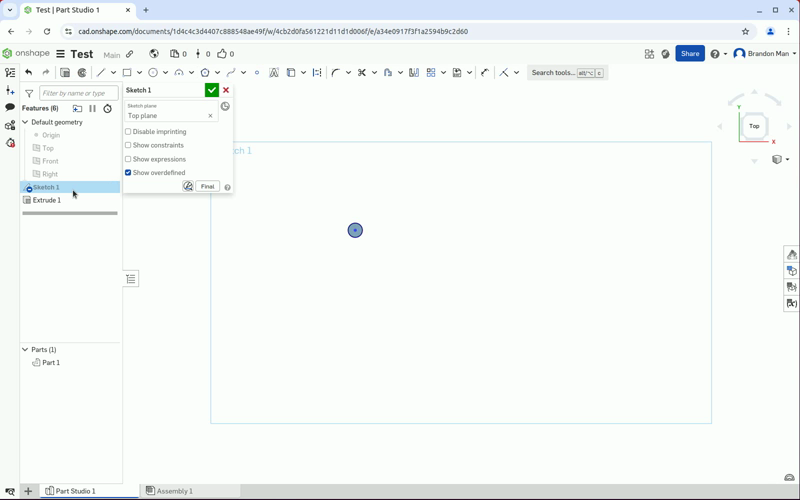
mouse_move(229, 92)
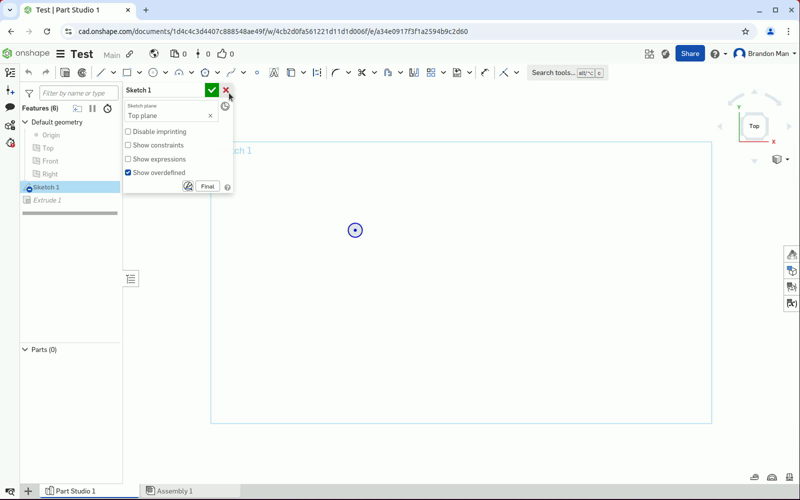
click(229, 92)
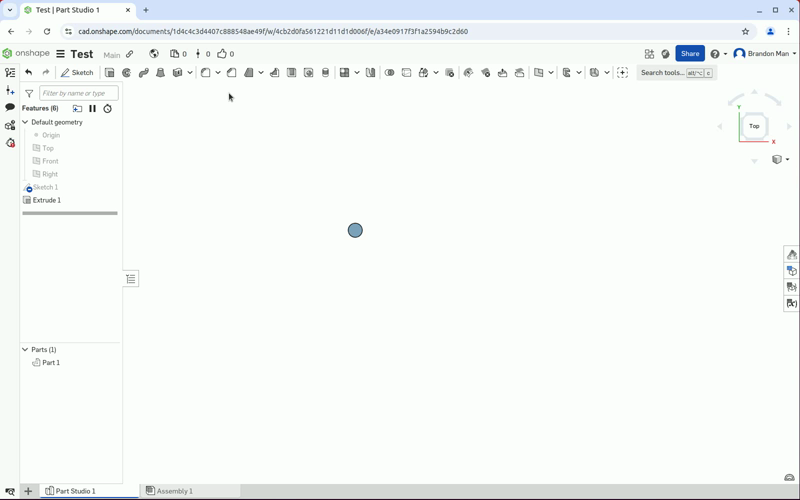
mouse_move(541, 75)
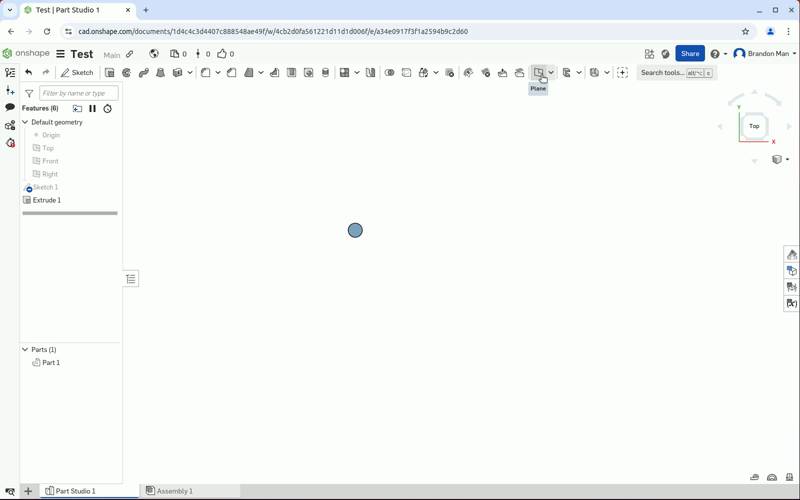
click(541, 75)
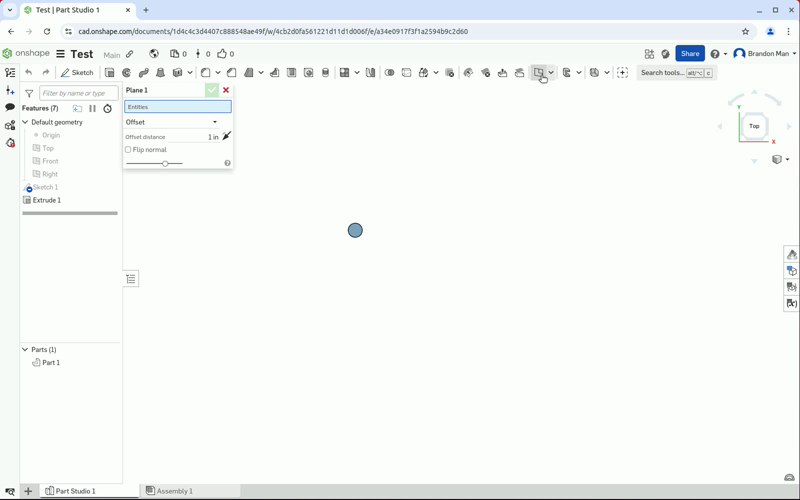
mouse_move(73, 150)
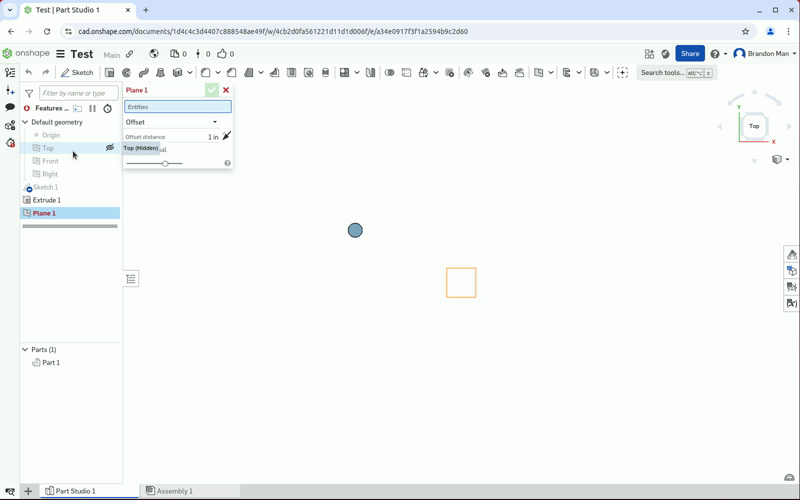
click(73, 150)
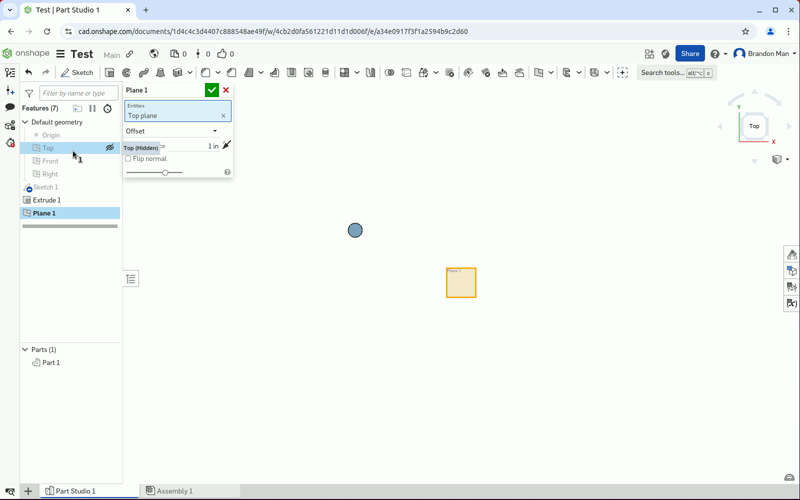
key(tab, 2)
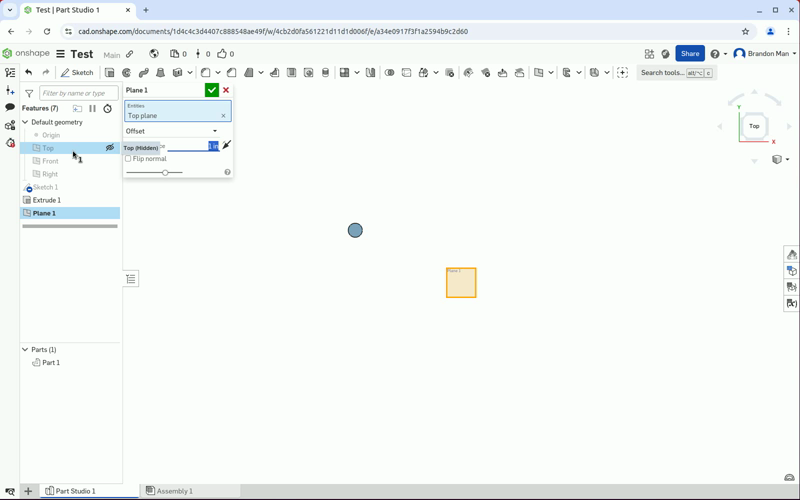
text(2.65)
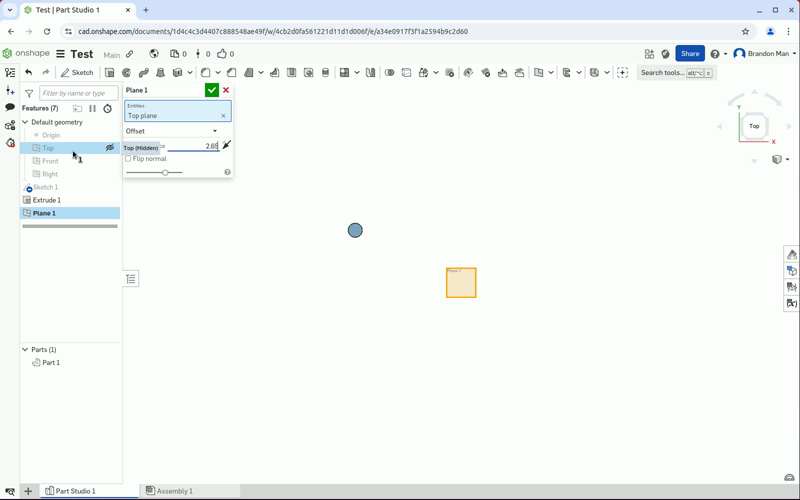
key(enter, 2)
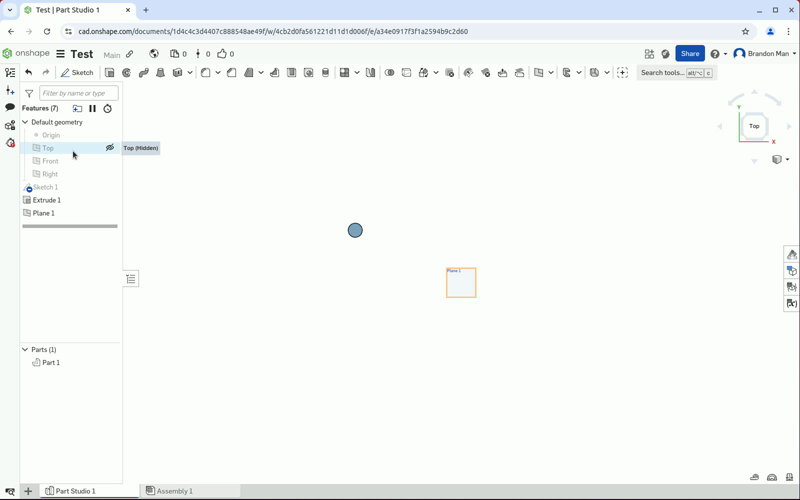
key(shift+s)
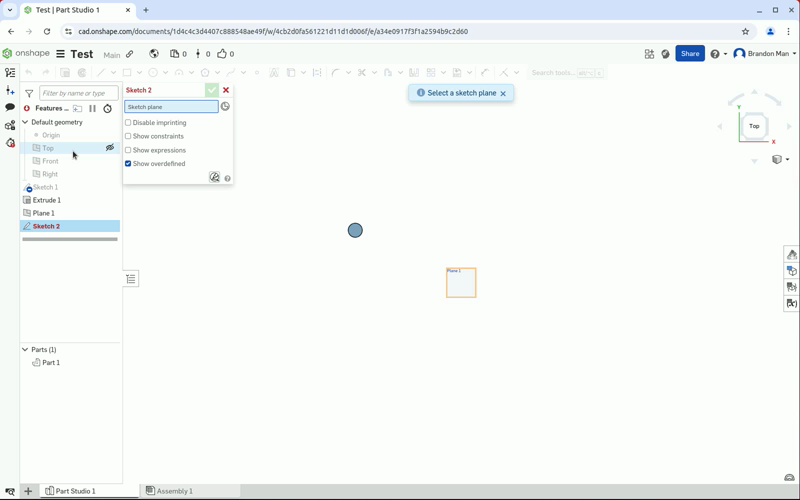
mouse_move(73, 215)
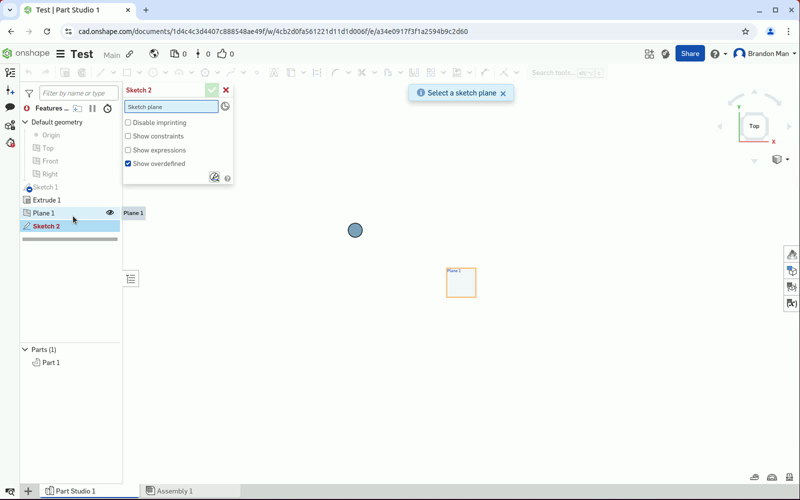
click(73, 215)
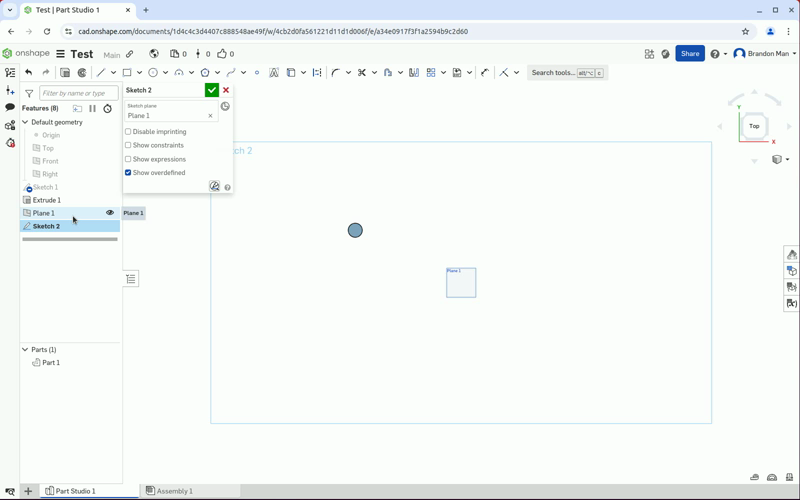
mouse_move(73, 352)
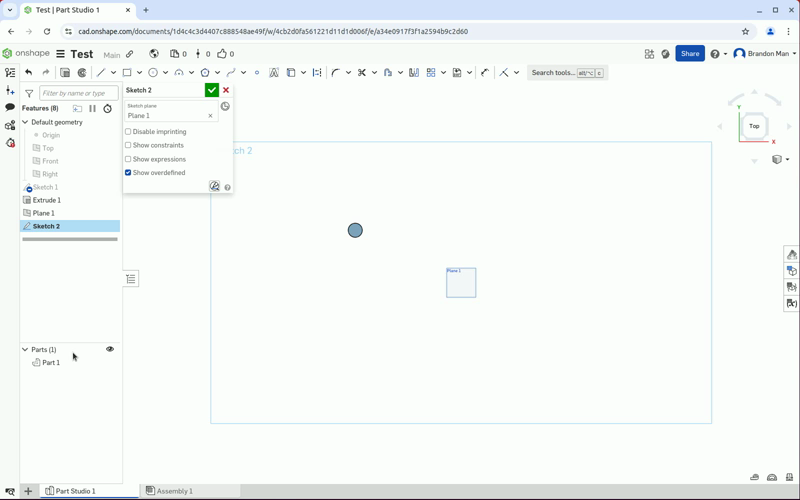
key(y)
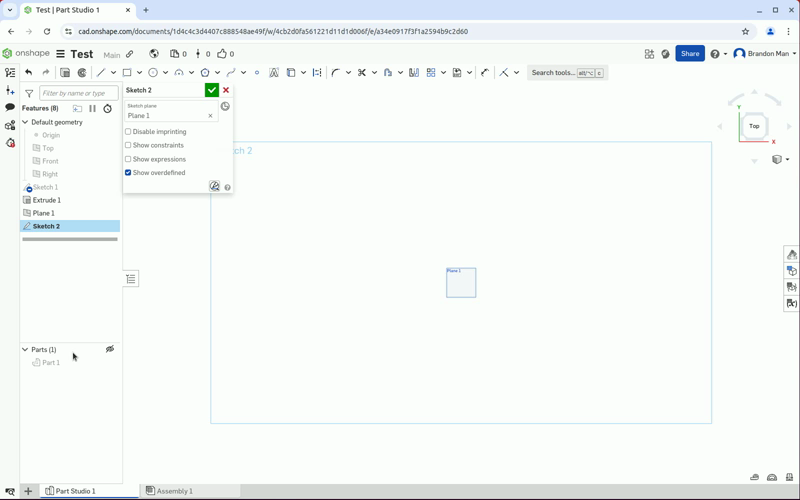
key(c)
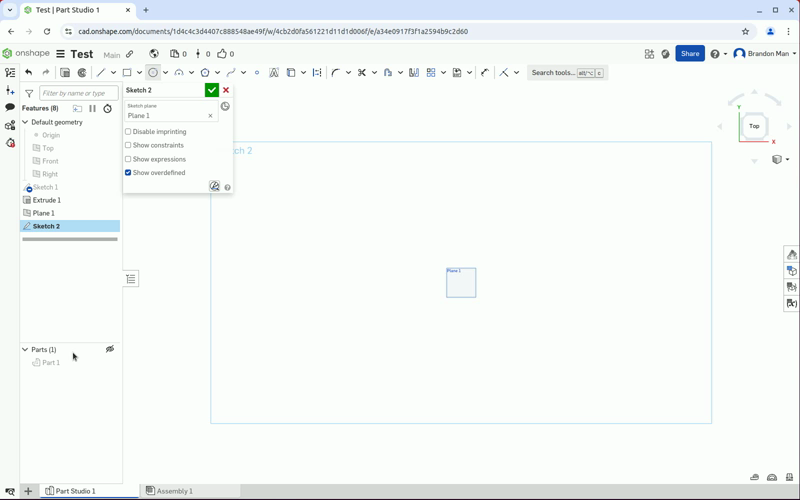
key_down(shift)
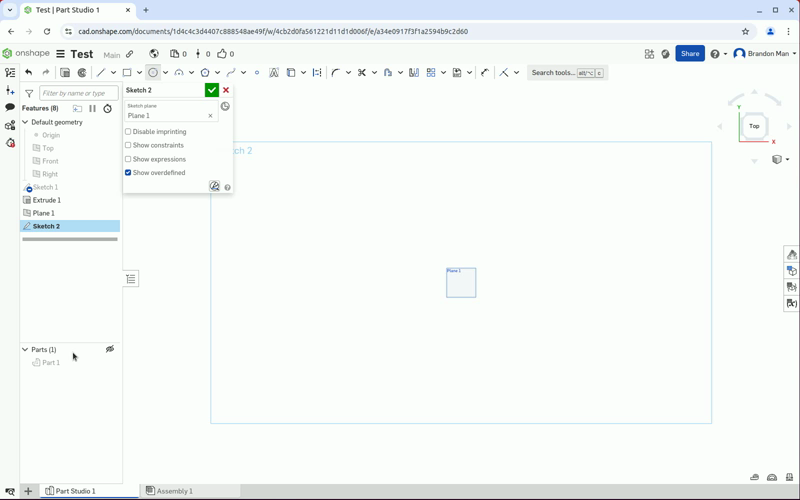
mouse_move(355, 230)
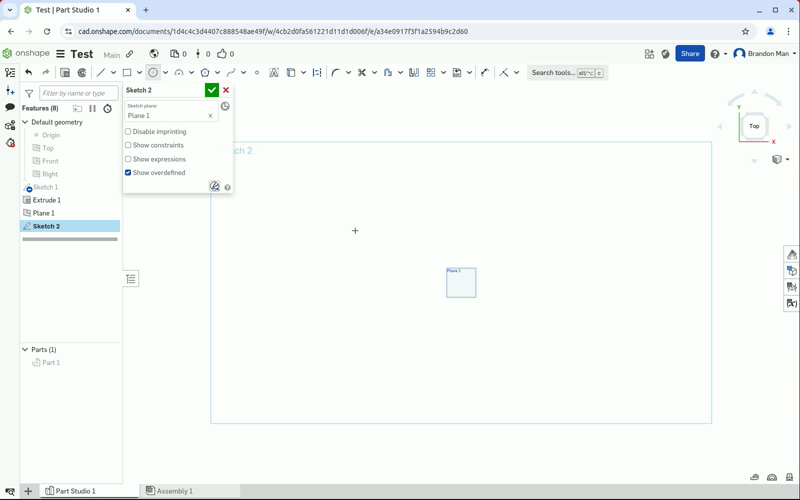
click(355, 230)
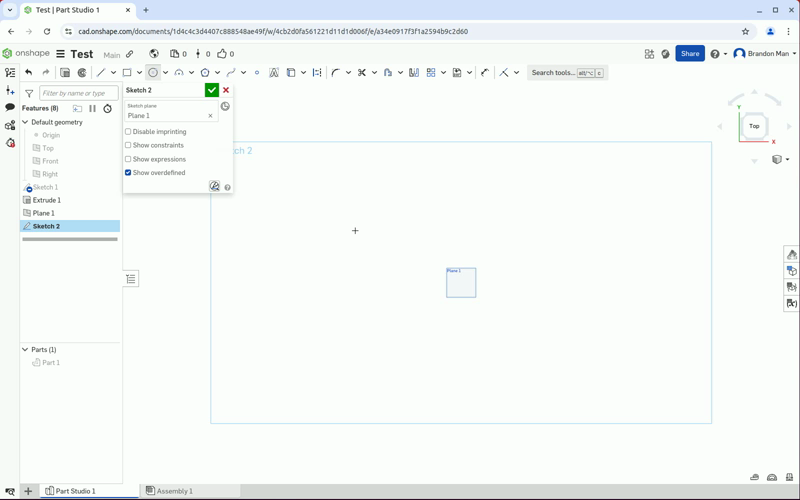
key_up(shift)
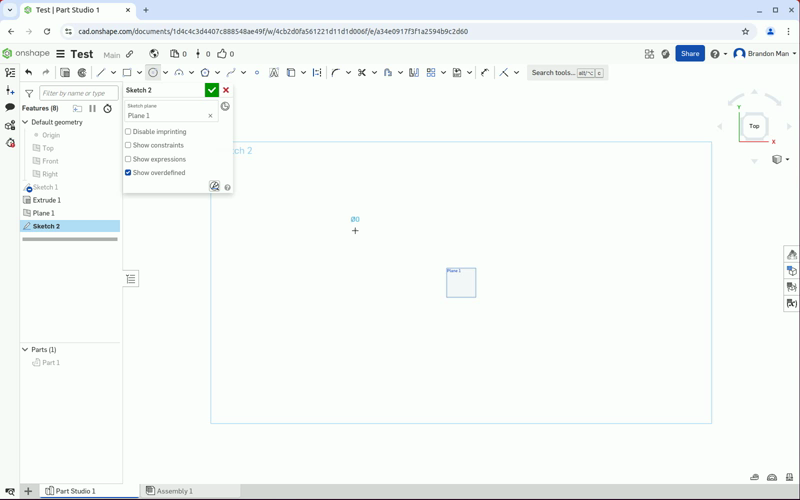
mouse_move(360, 230)
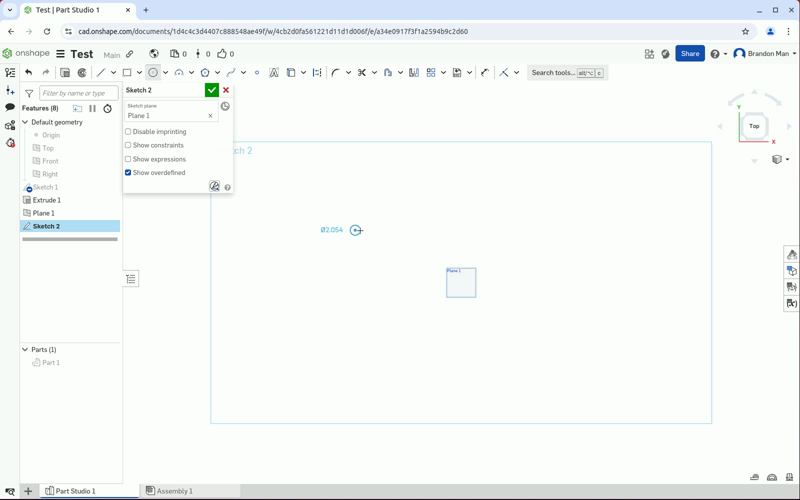
click(360, 230)
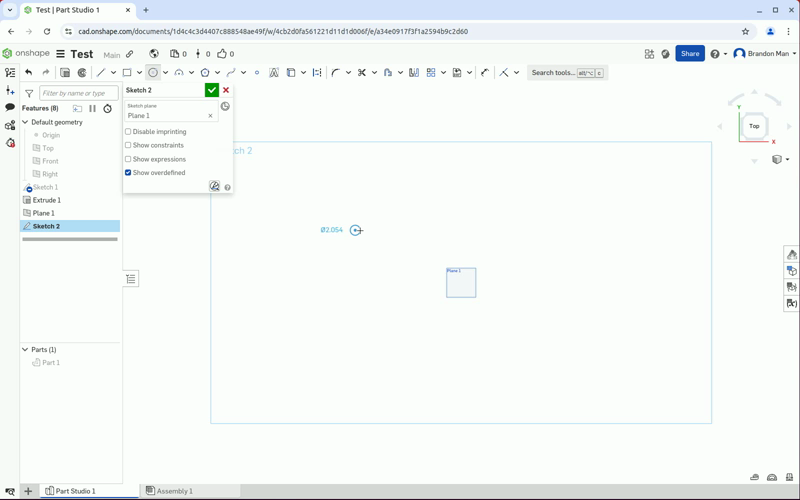
key(esc)
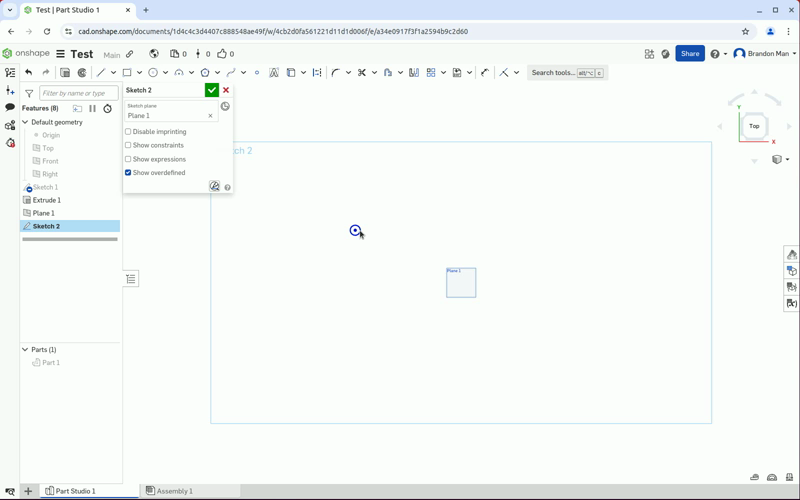
mouse_move(353, 227)
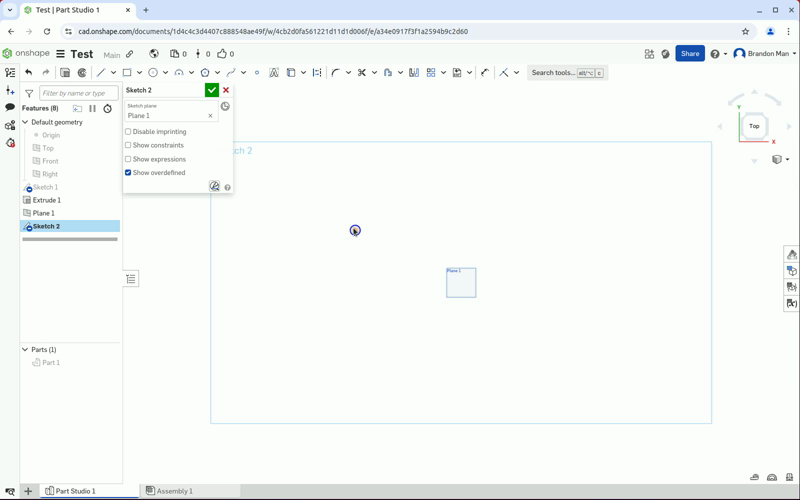
scroll(6)
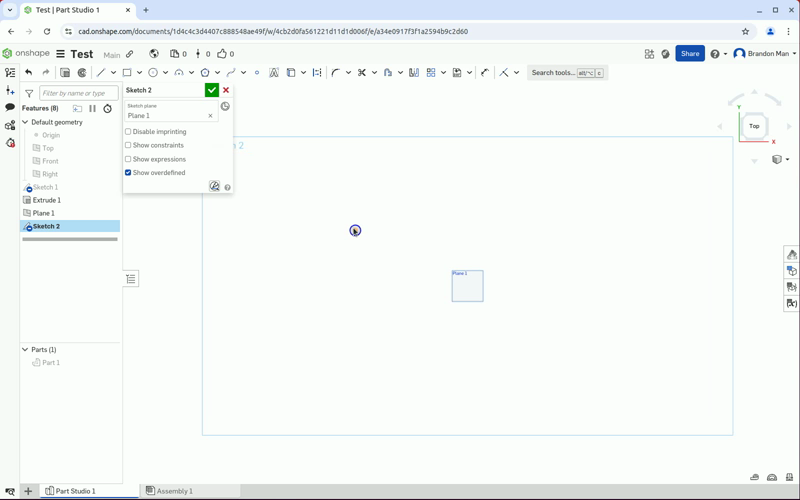
scroll(6)
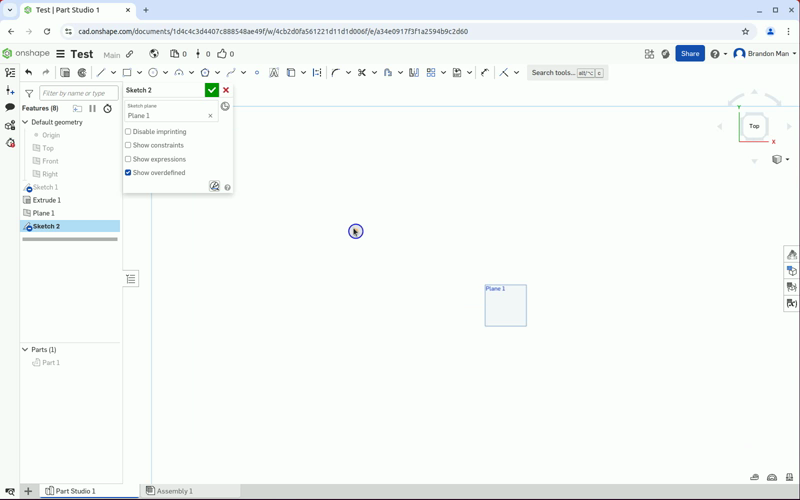
scroll(6)
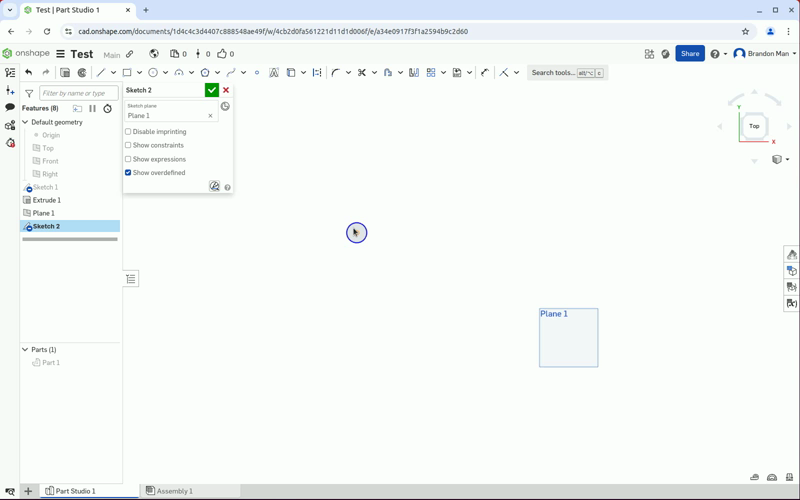
scroll(6)
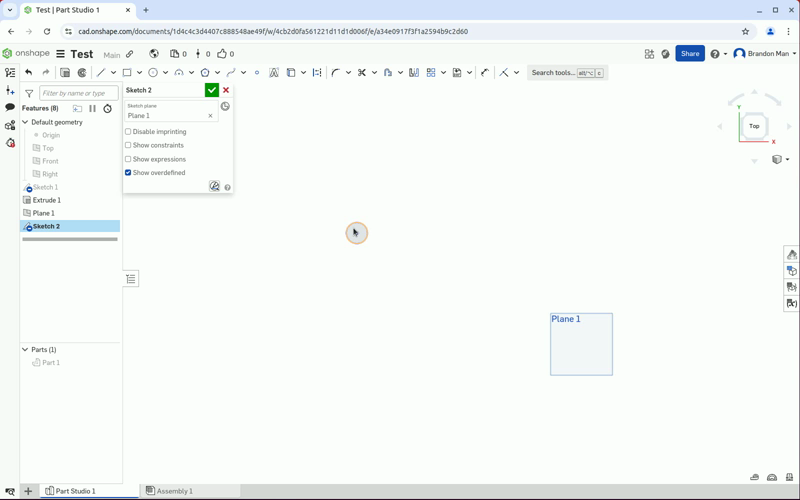
scroll(6)
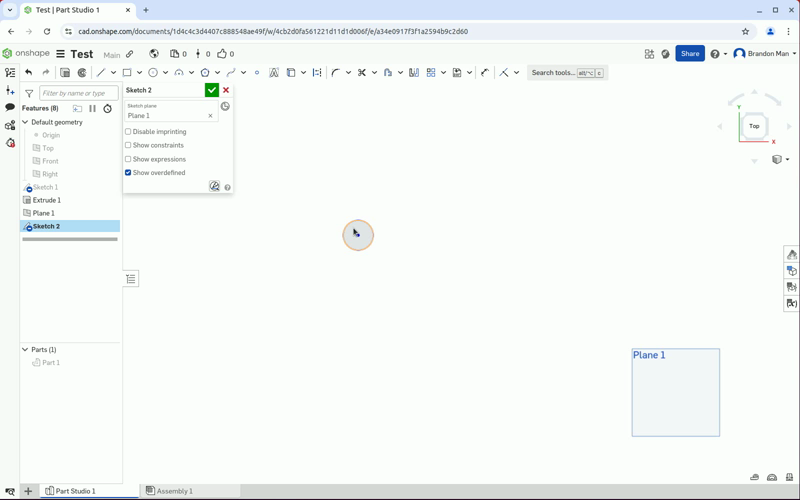
scroll(6)
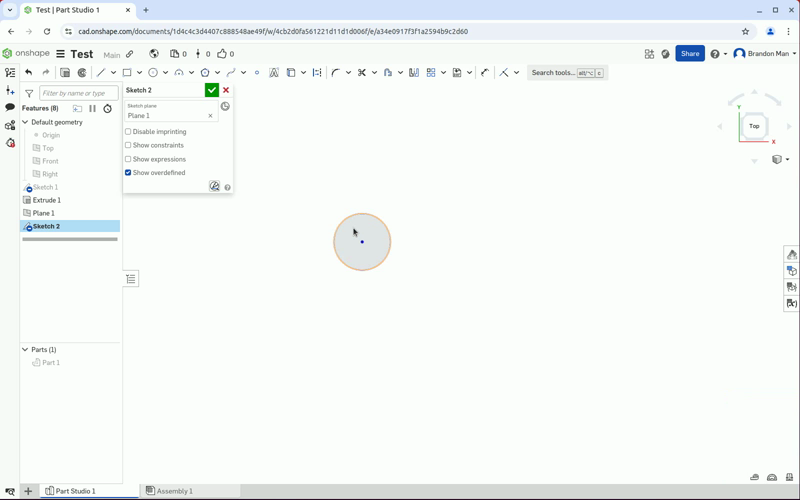
scroll(6)
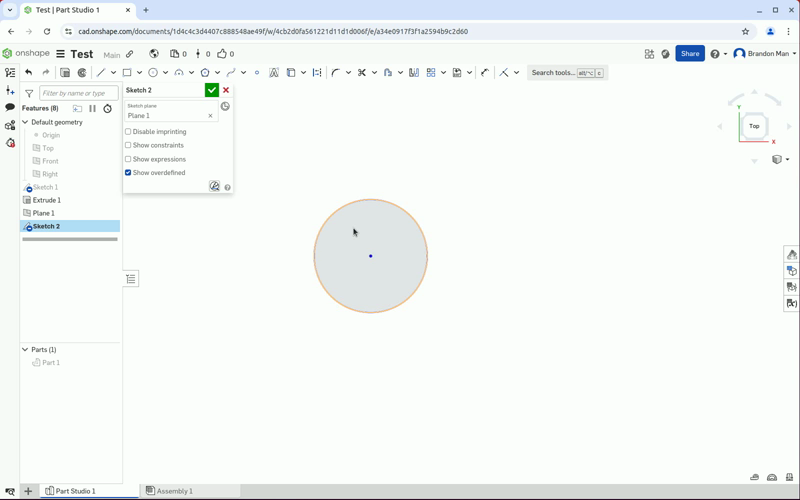
click(353, 227)
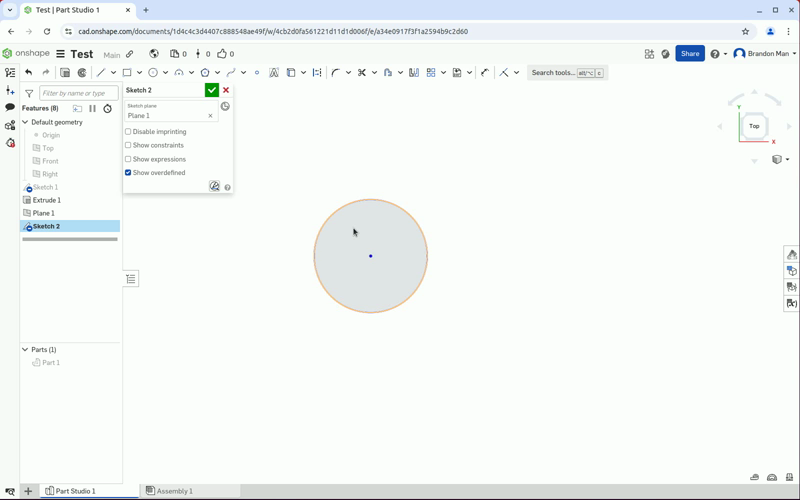
scroll(-6)
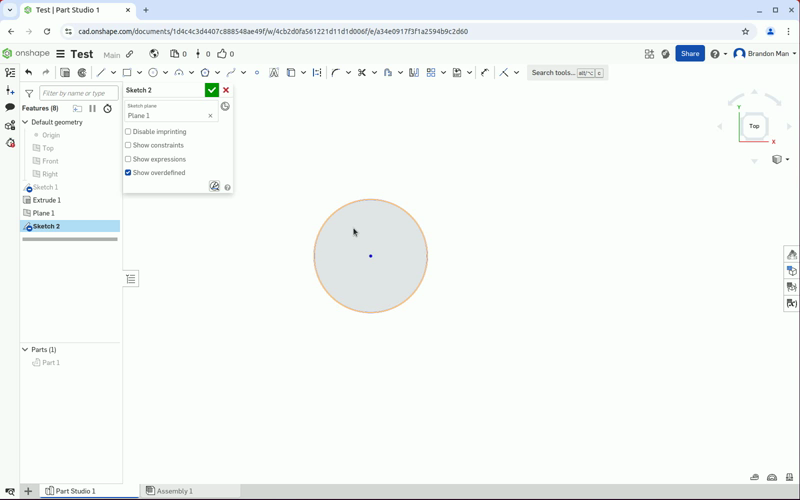
scroll(-6)
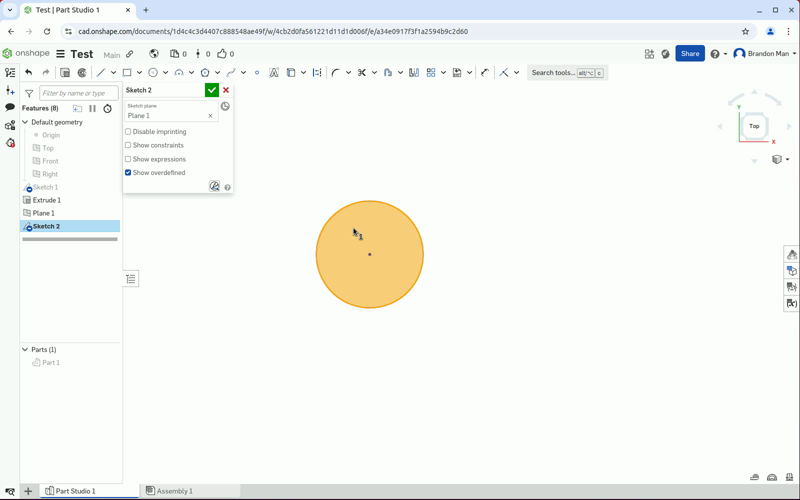
scroll(-6)
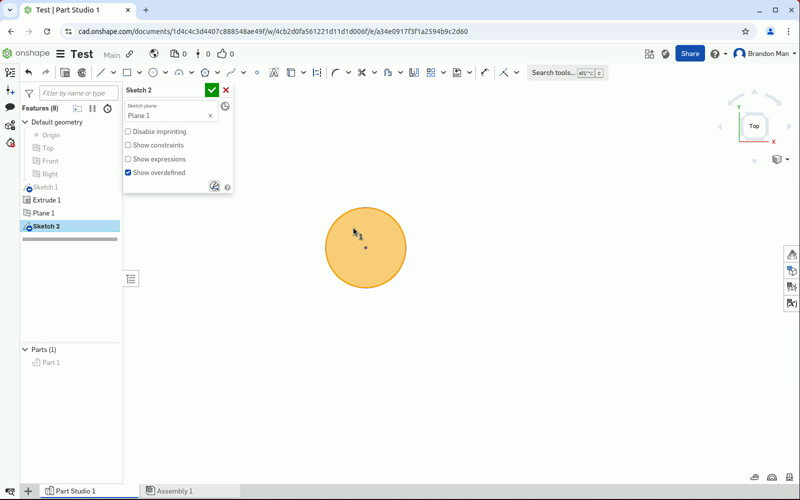
scroll(-6)
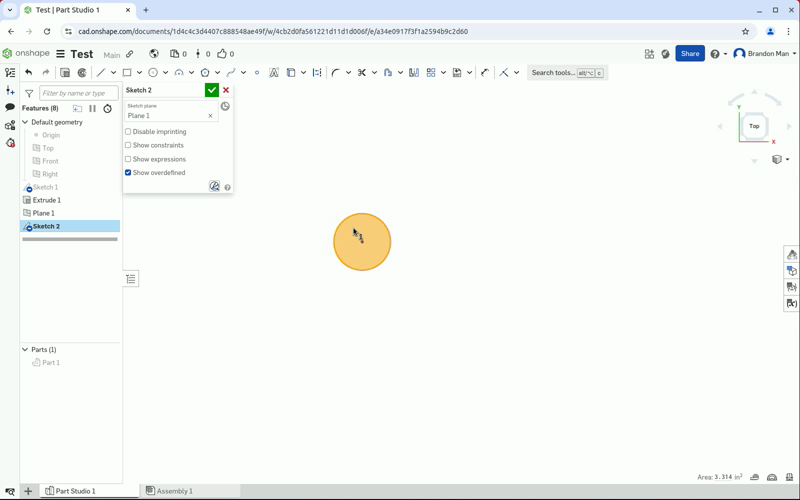
scroll(-6)
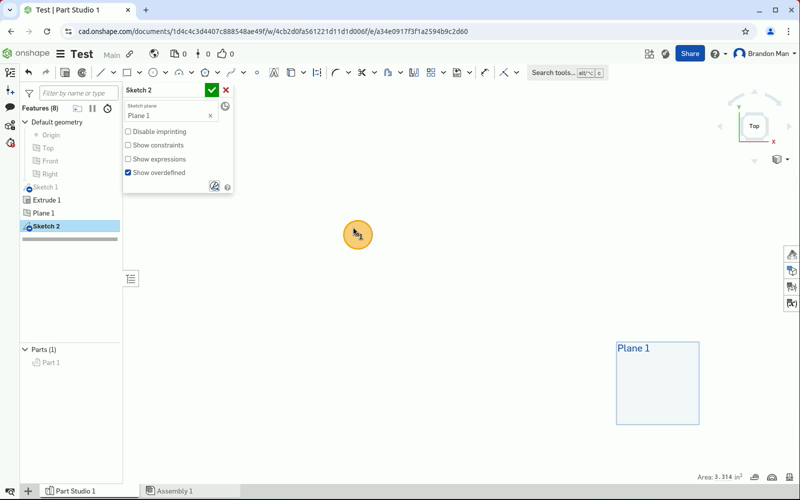
scroll(-6)
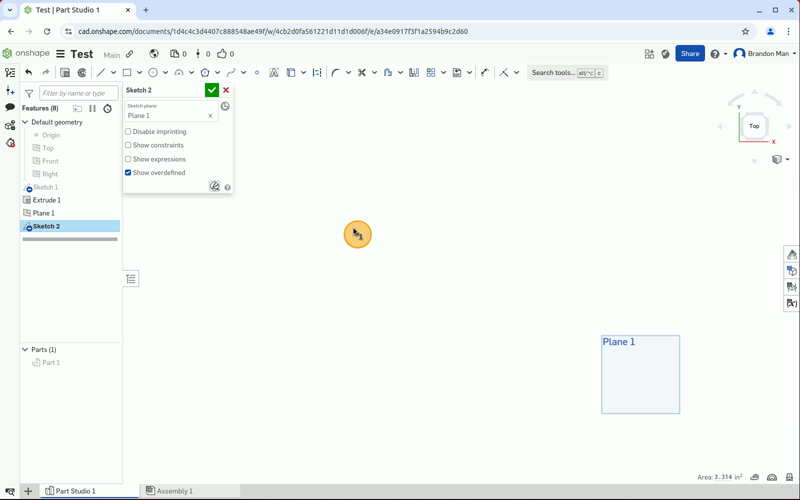
scroll(-6)
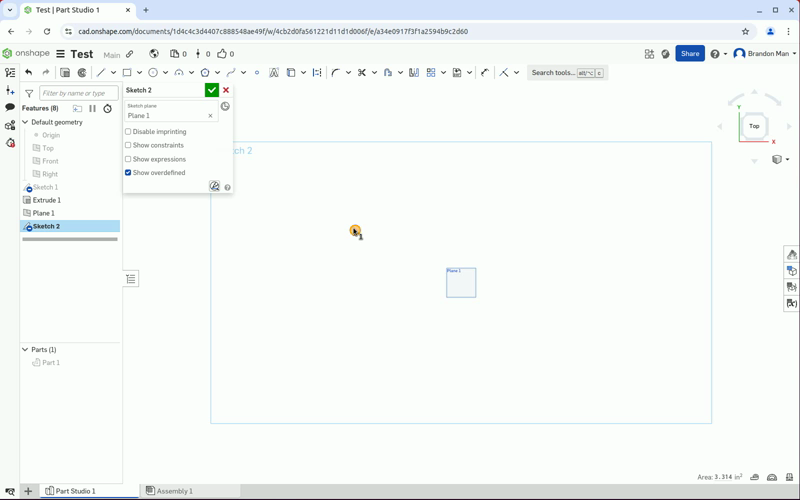
mouse_move(73, 352)
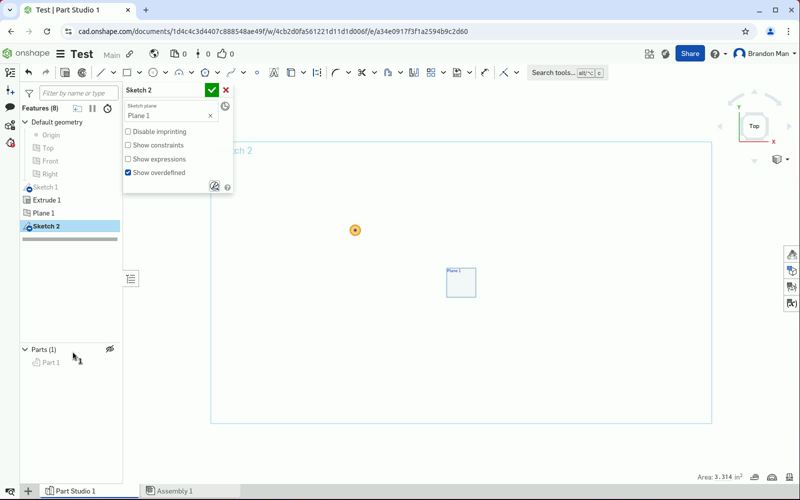
key(shift+y)
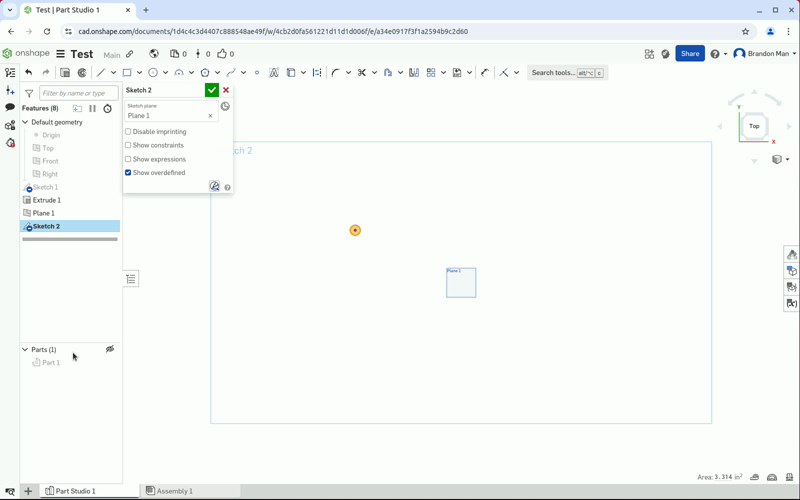
key(shift+e)
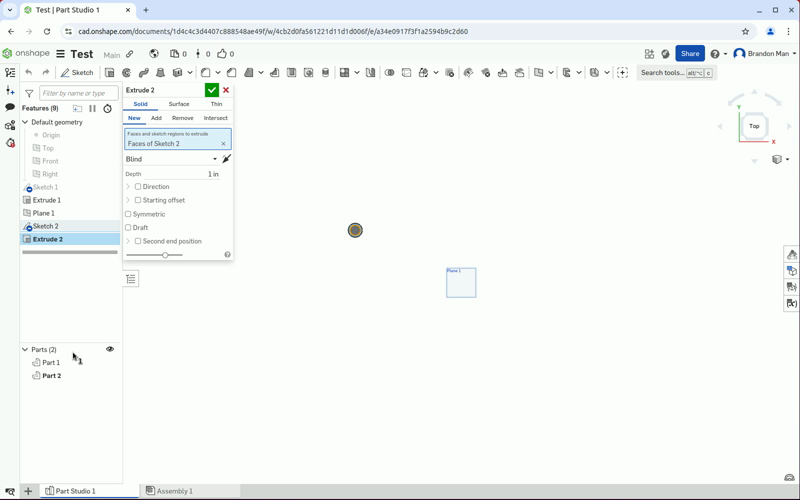
mouse_move(143, 106)
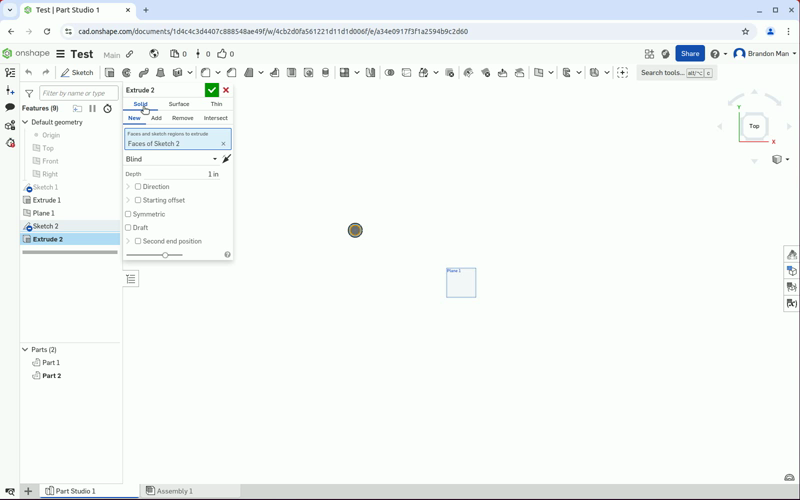
click(143, 106)
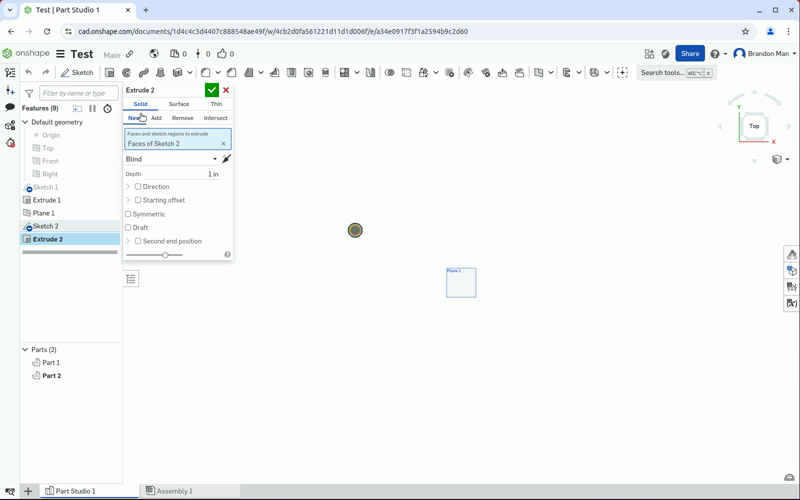
mouse_move(137, 120)
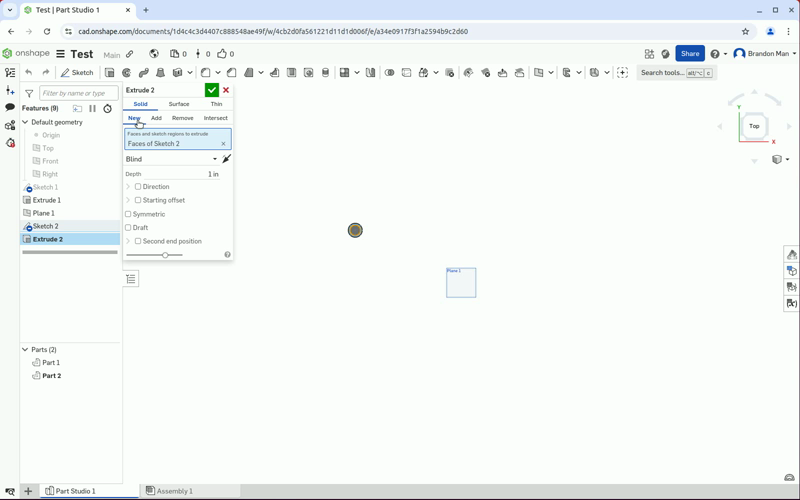
click(137, 120)
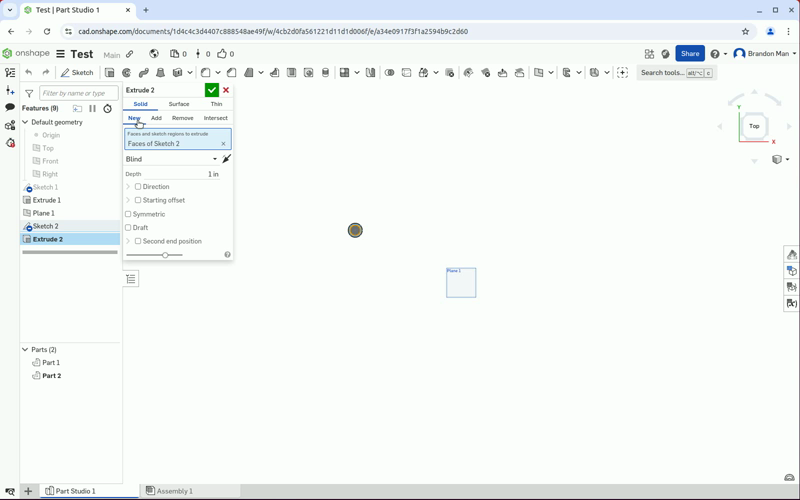
key(tab, 4)
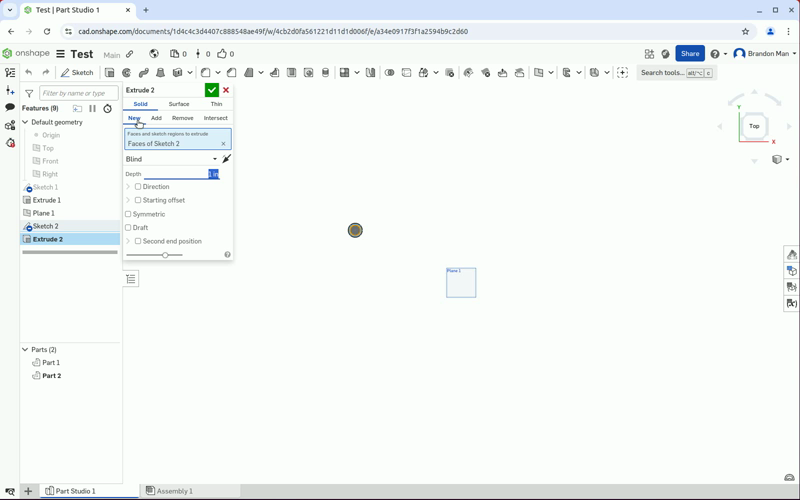
text(2.648)
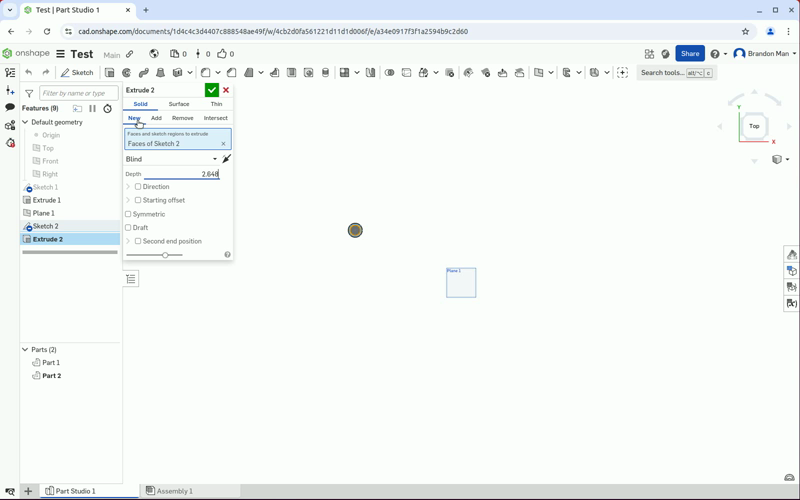
key(enter)
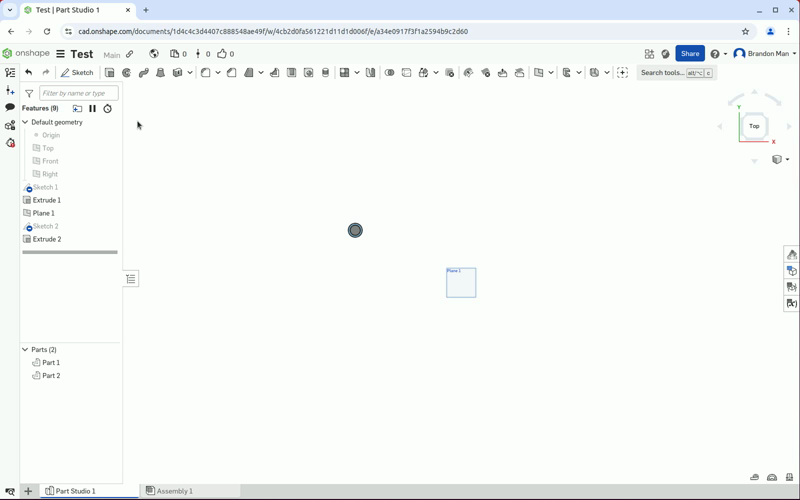
key(shift+h)
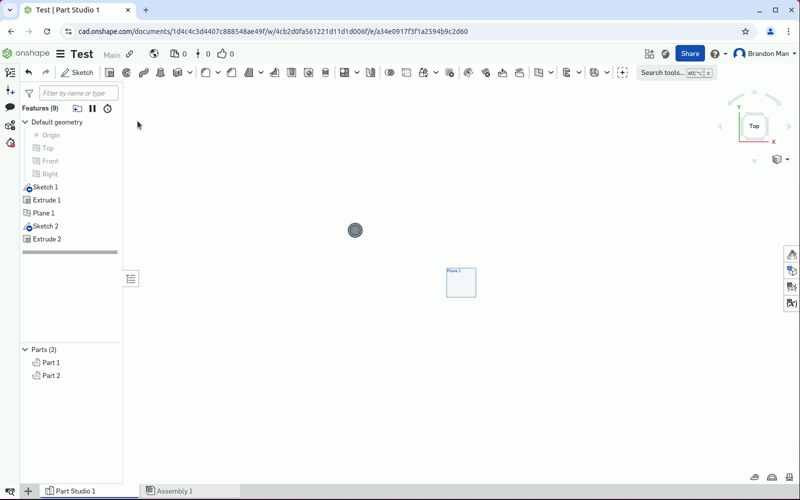
key(shift+h)
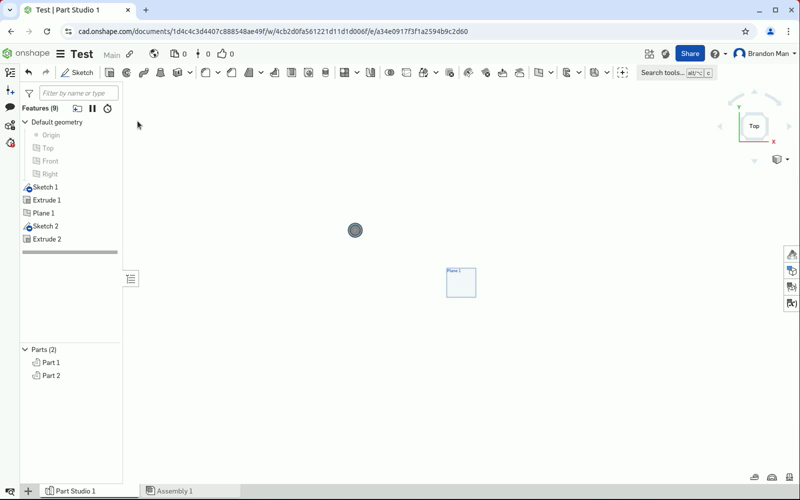
key(shift+7)
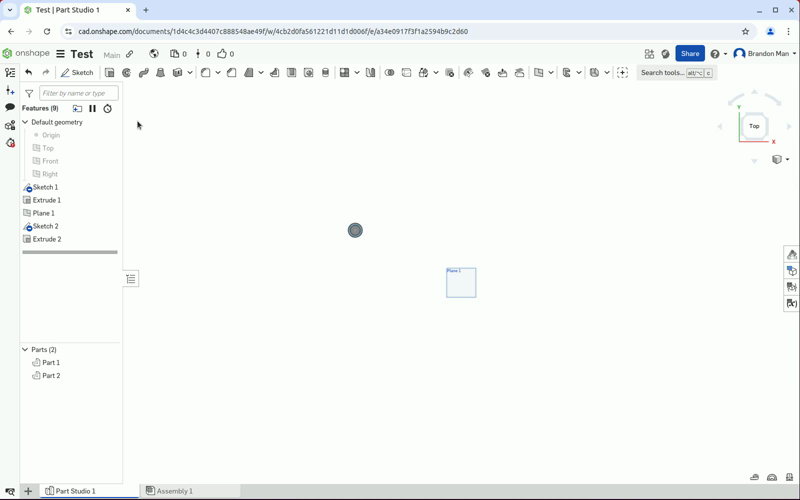
key(up, 3)
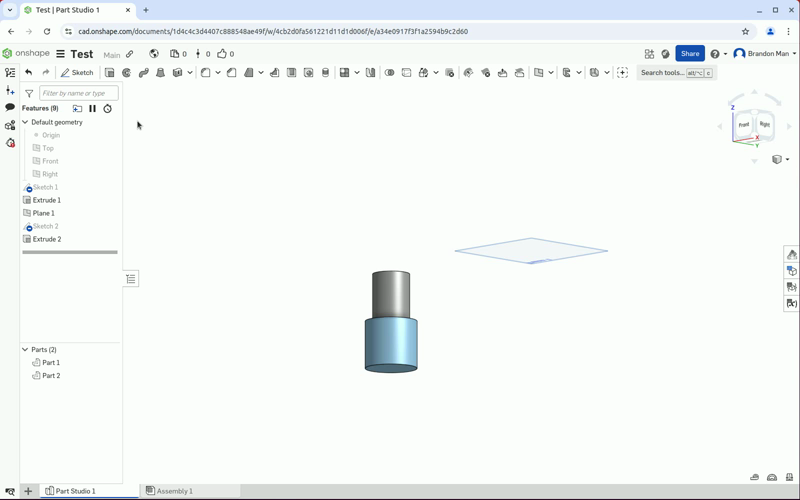
key(left, 3)
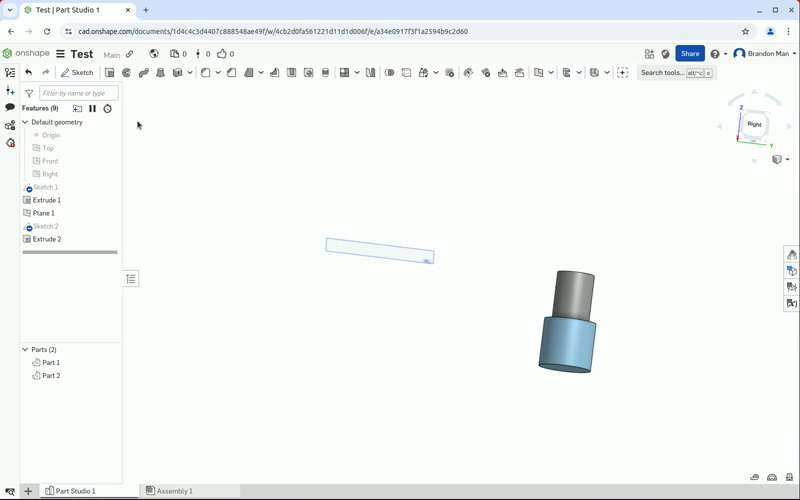
key(right, 3)
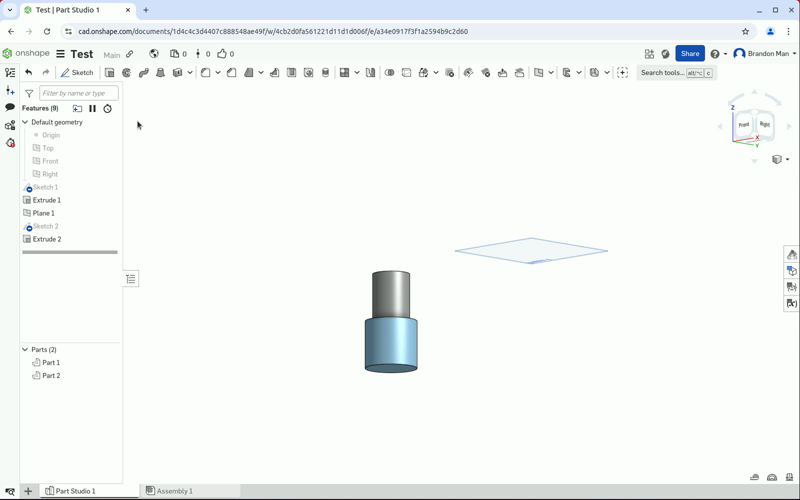
key(down, 3)
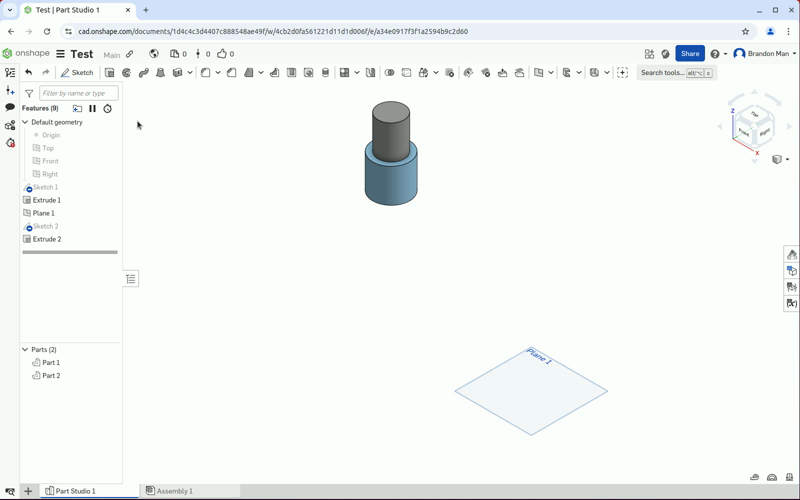
mouse_move(73, 189)
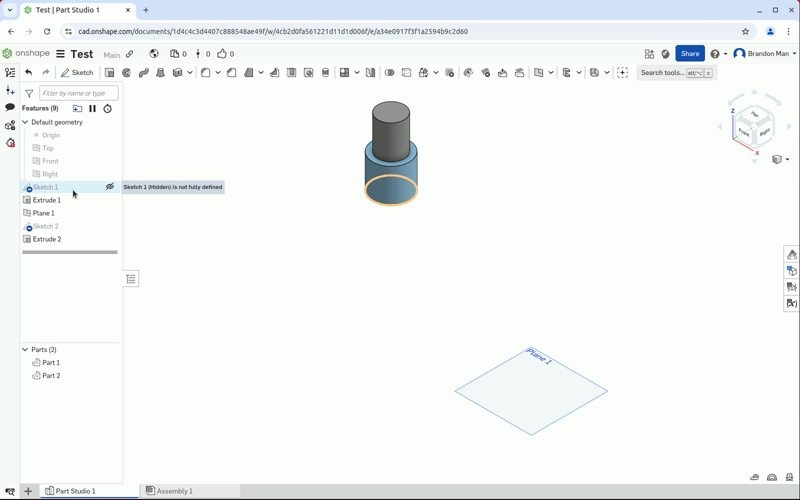
click(73, 189)